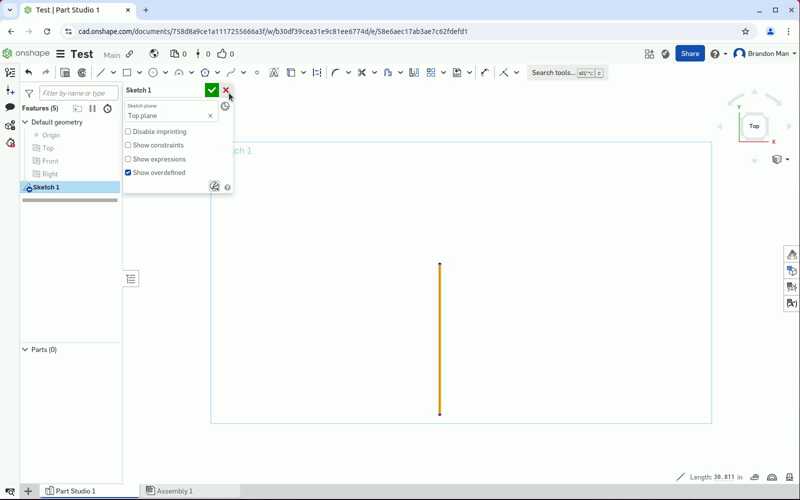
key(shift+h)
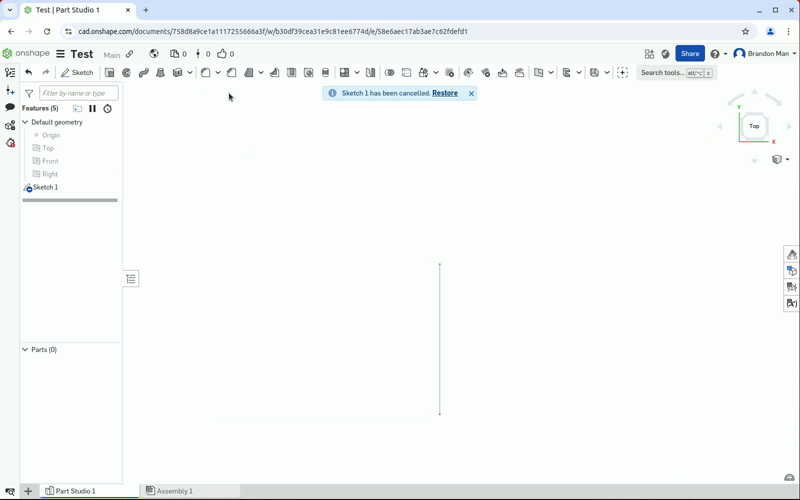
key(shift+s)
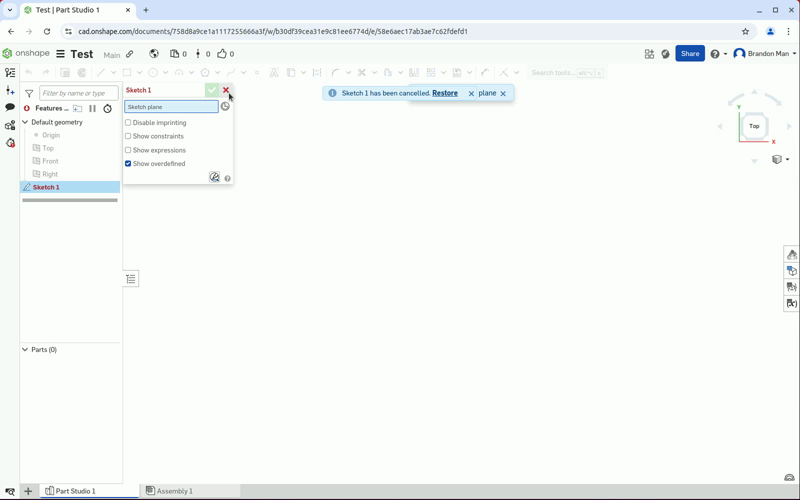
mouse_move(73, 150)
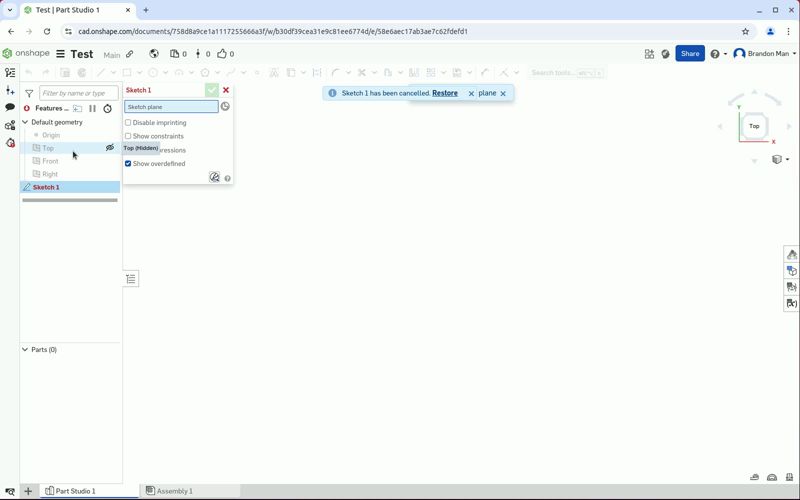
click(73, 150)
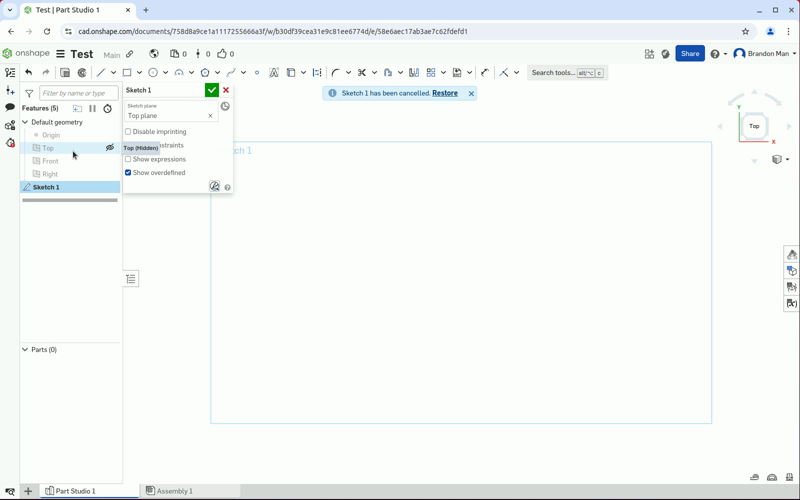
mouse_move(73, 352)
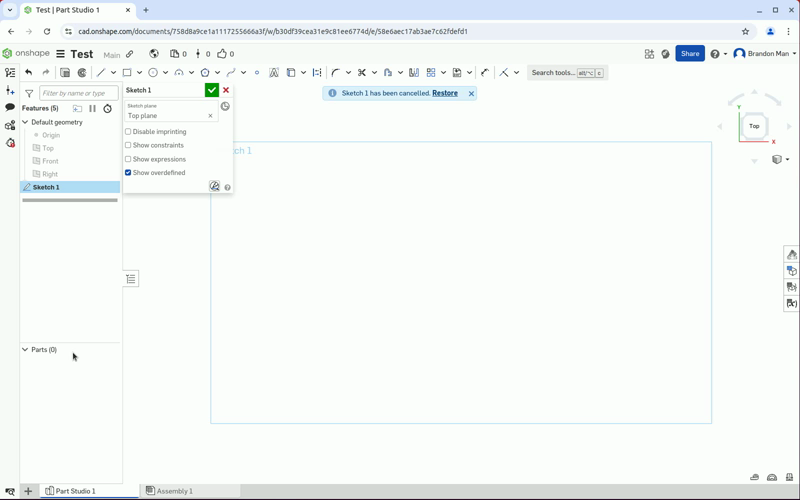
key(y)
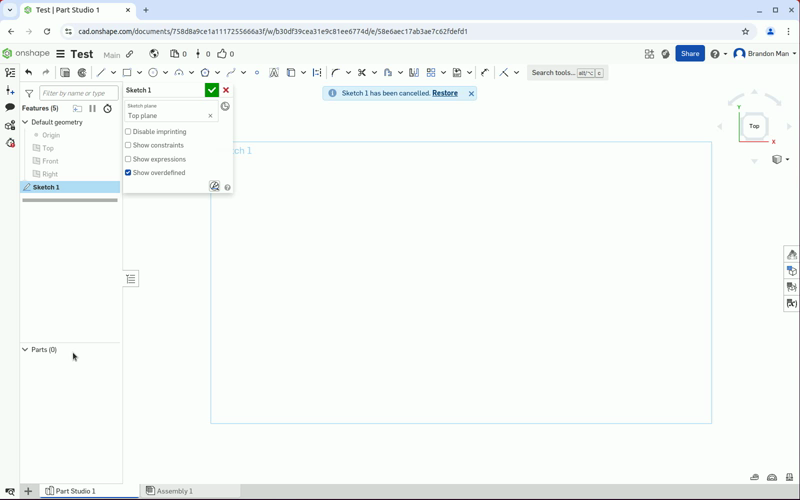
key(l)
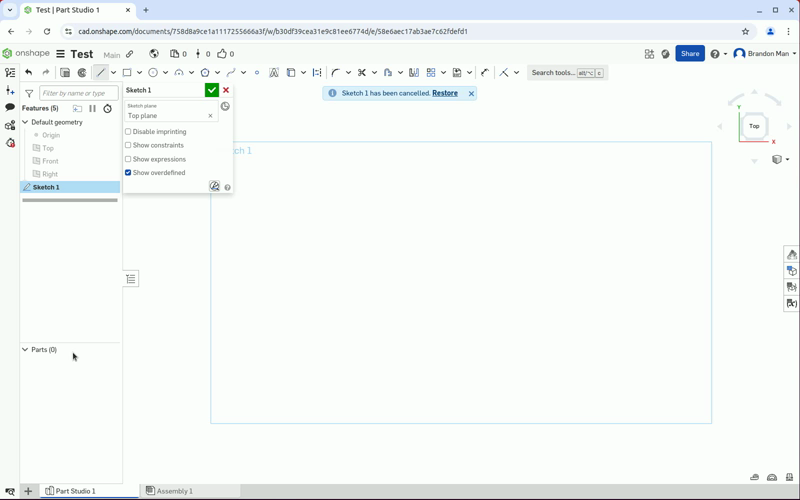
key_down(shift)
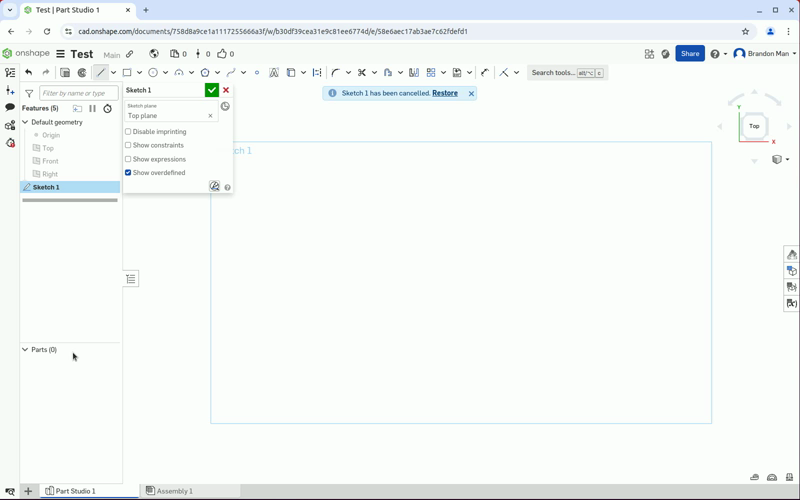
mouse_move(453, 291)
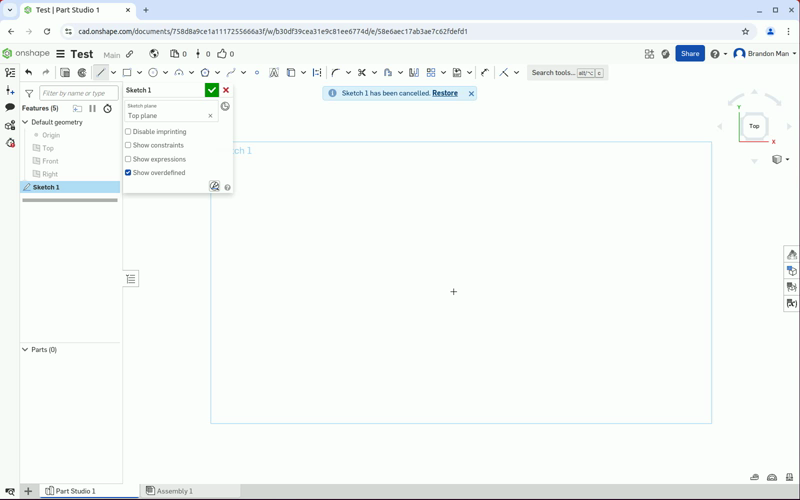
click(453, 291)
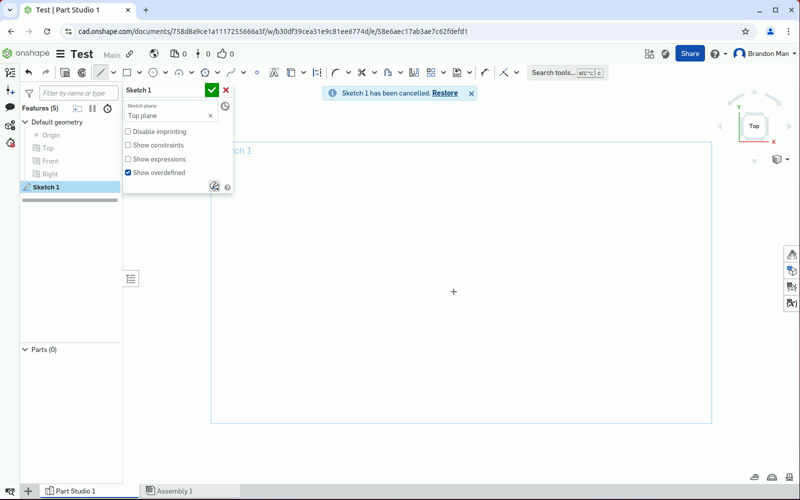
key_up(shift)
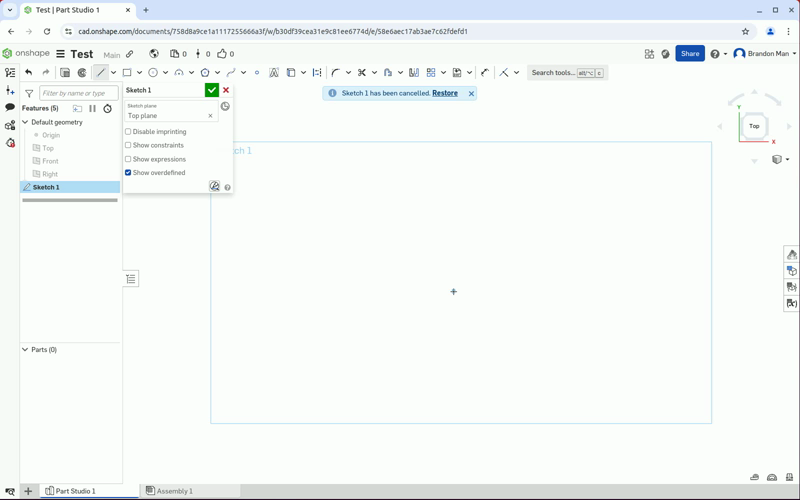
key_down(shift)
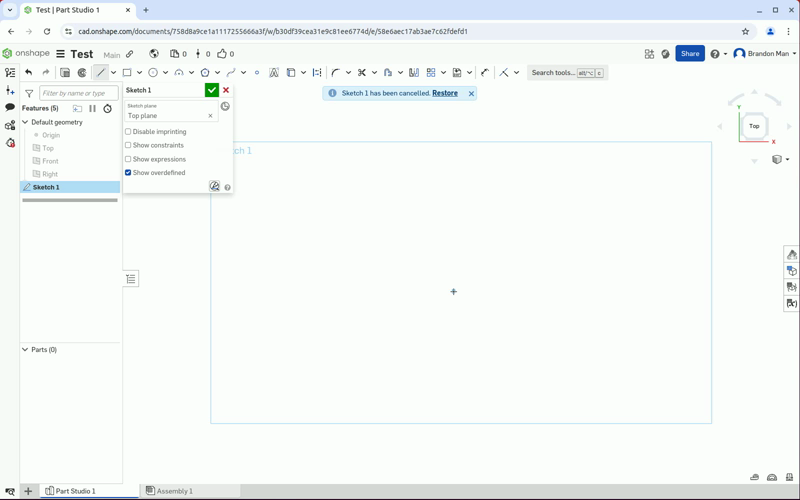
mouse_move(483, 291)
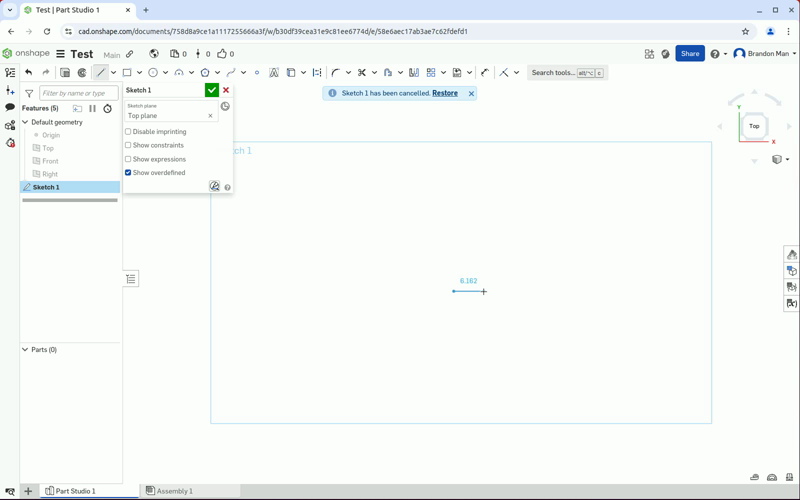
mouse_move(470, 291)
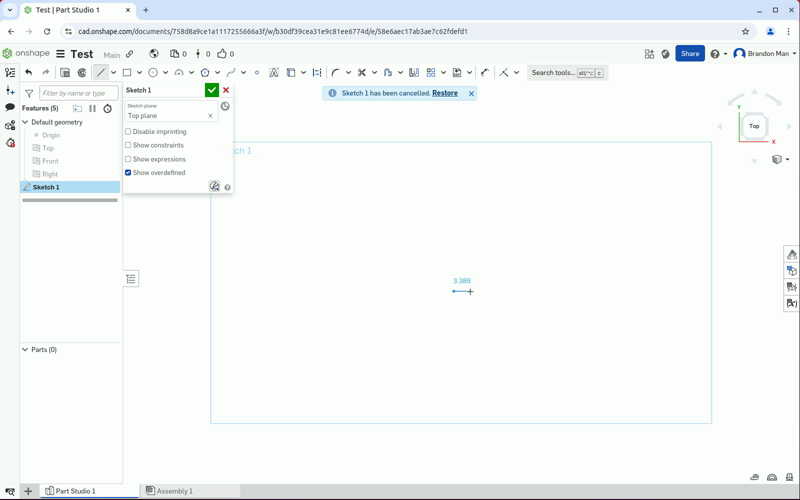
click(470, 291)
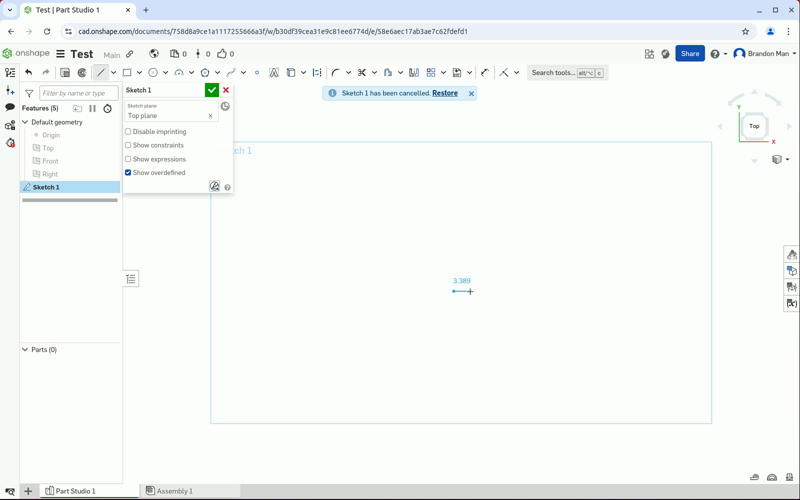
key_up(shift)
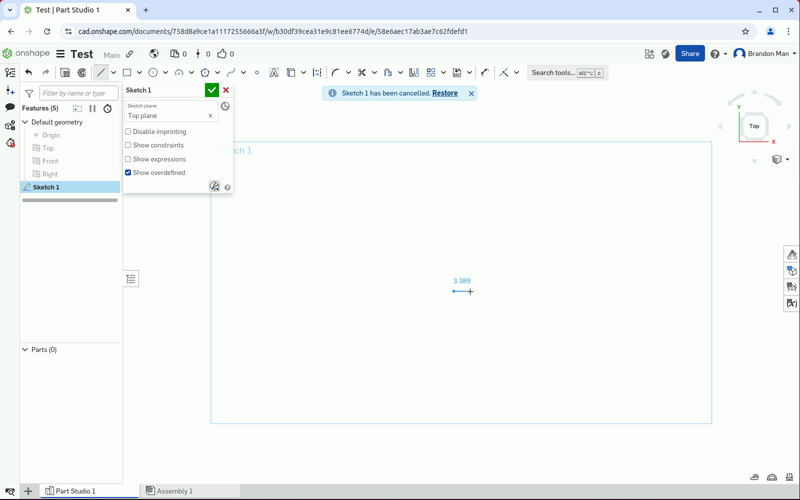
key_down(shift)
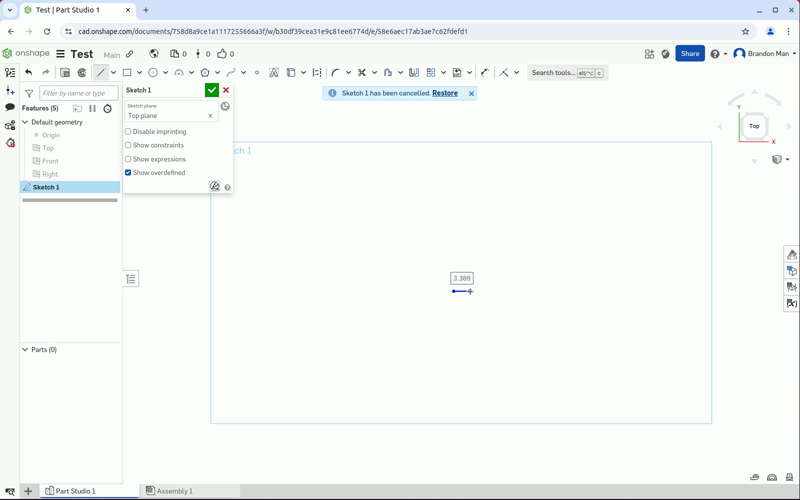
mouse_move(500, 291)
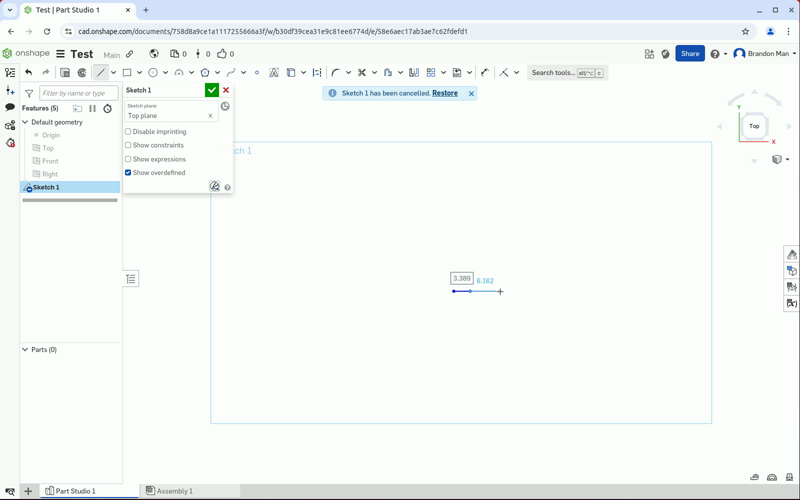
mouse_move(470, 272)
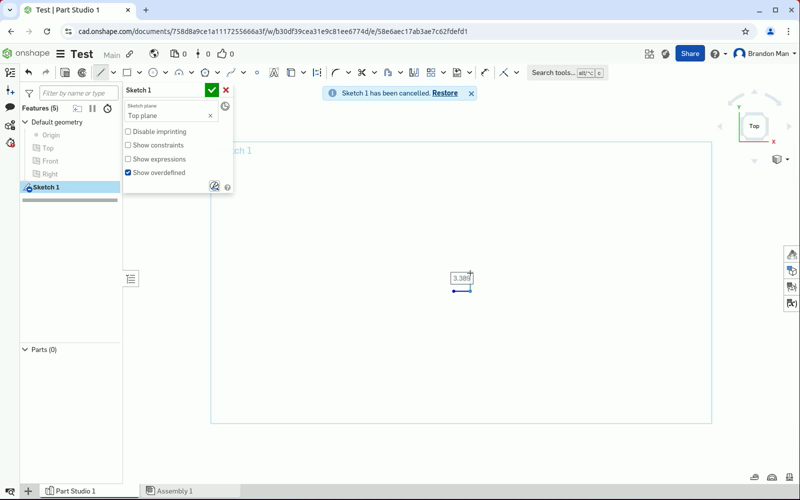
click(470, 272)
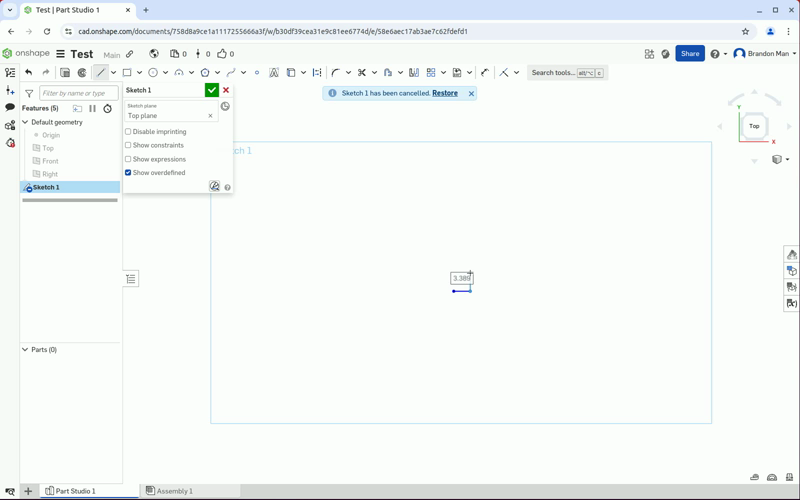
key_up(shift)
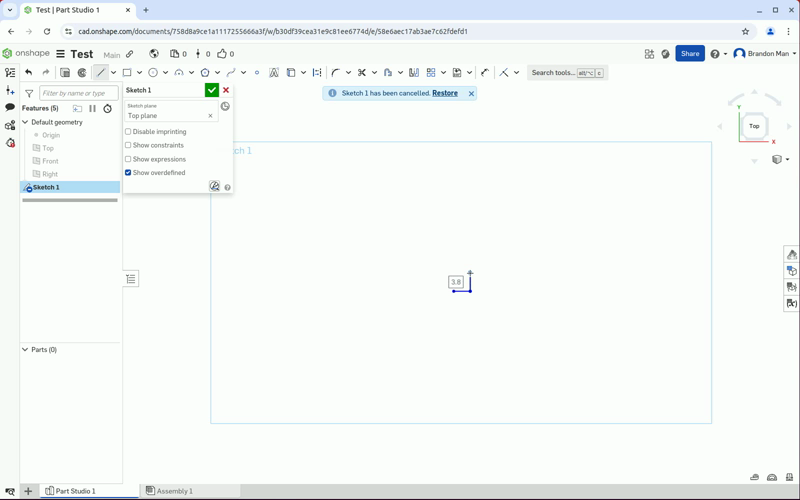
key_down(shift)
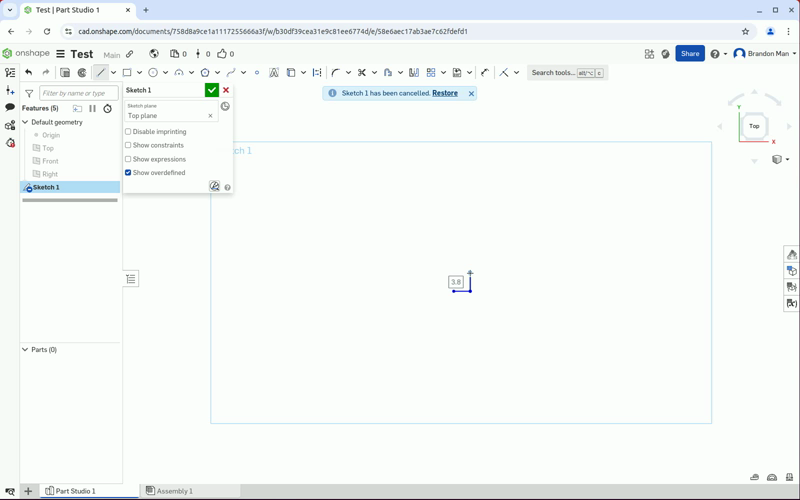
mouse_move(500, 272)
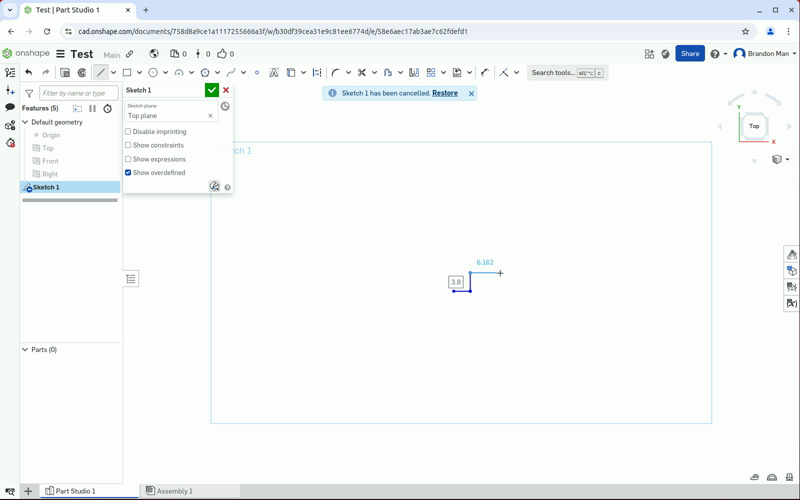
mouse_move(453, 272)
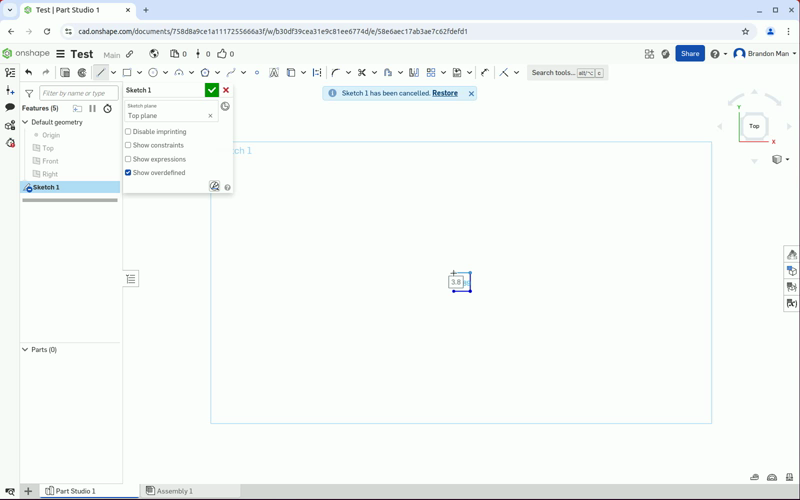
click(453, 272)
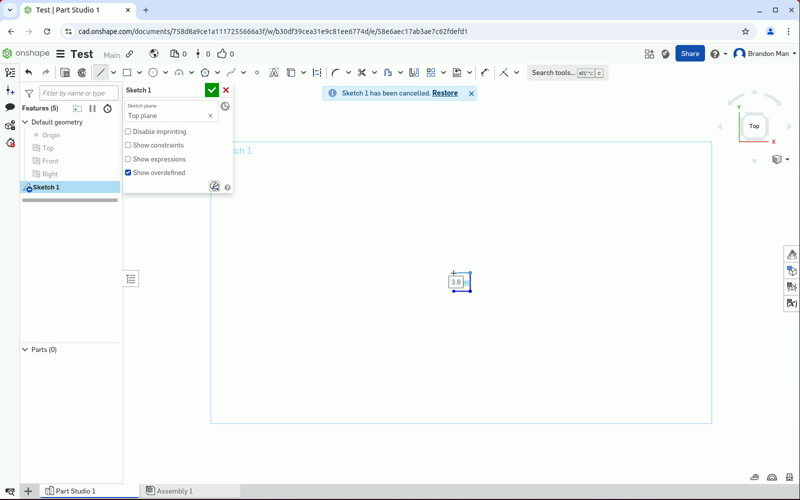
key_up(shift)
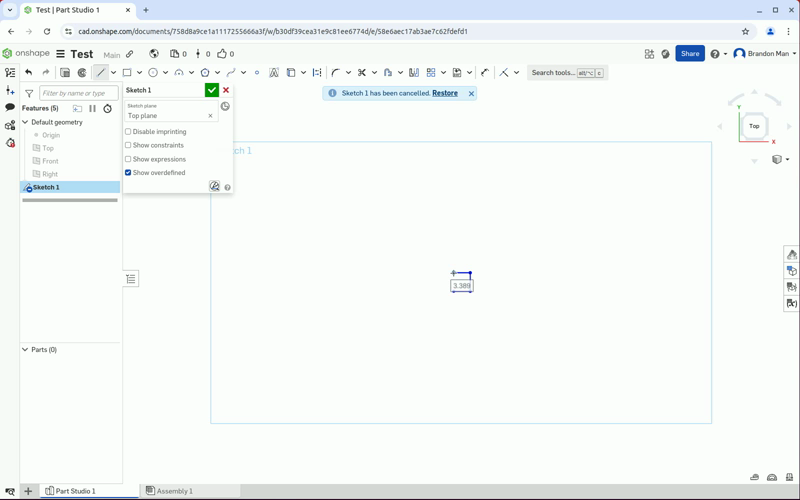
mouse_move(483, 272)
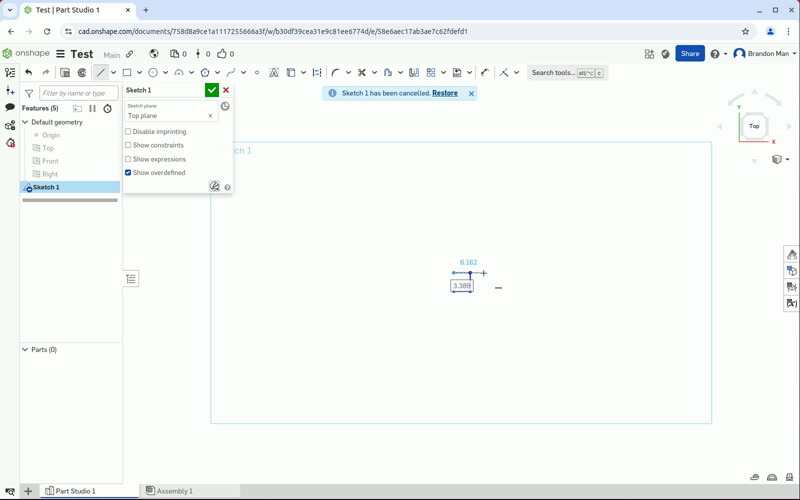
key_down(shift)
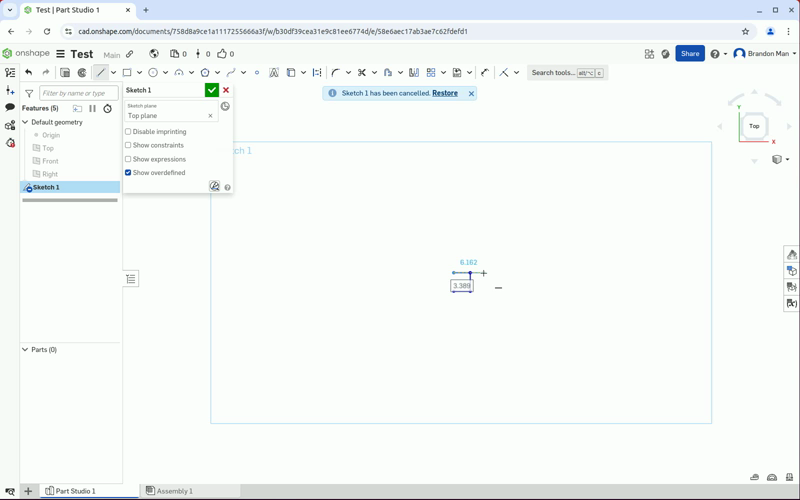
mouse_move(453, 291)
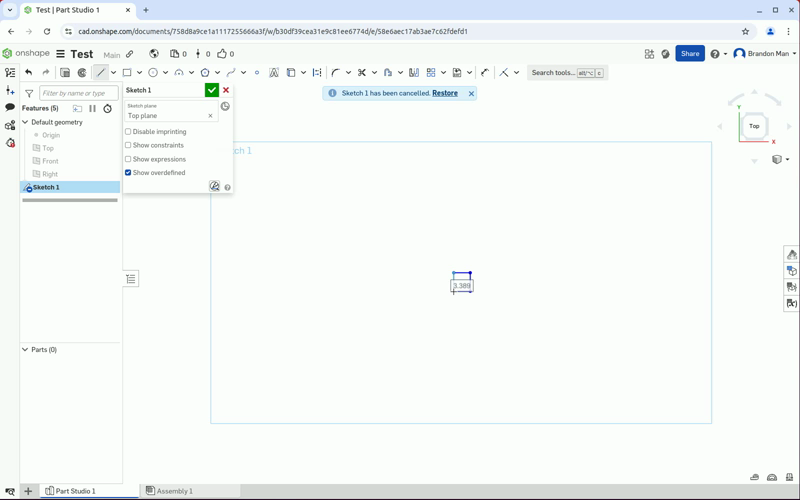
key_up(shift)
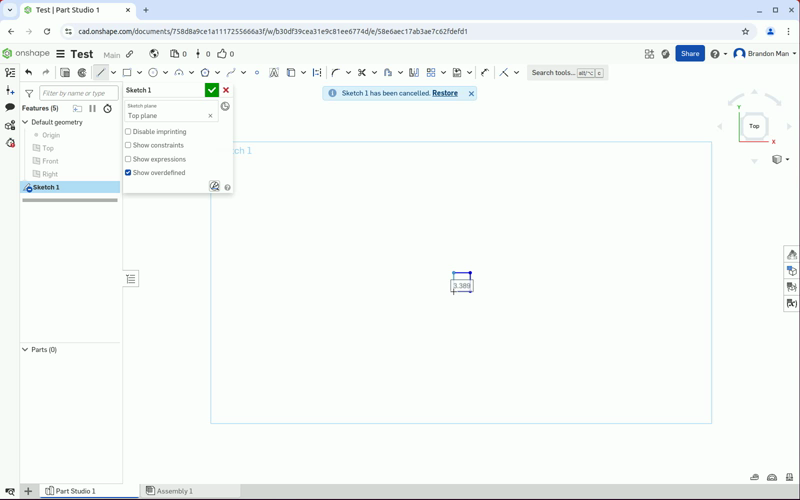
click(453, 291)
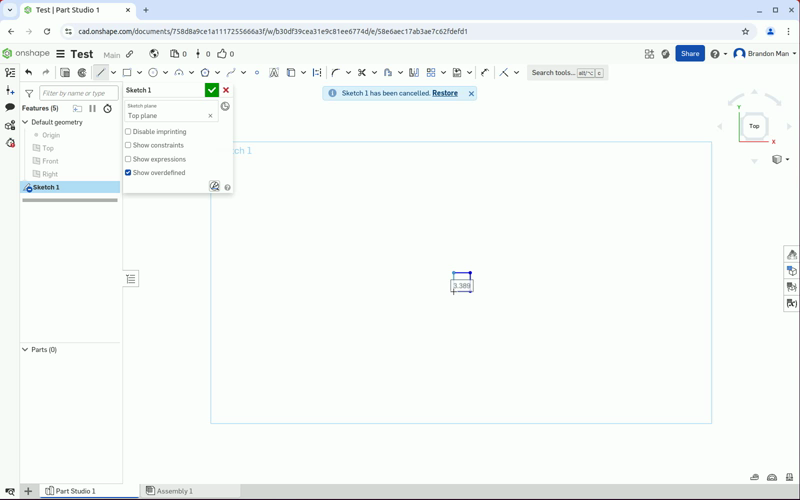
key(esc)
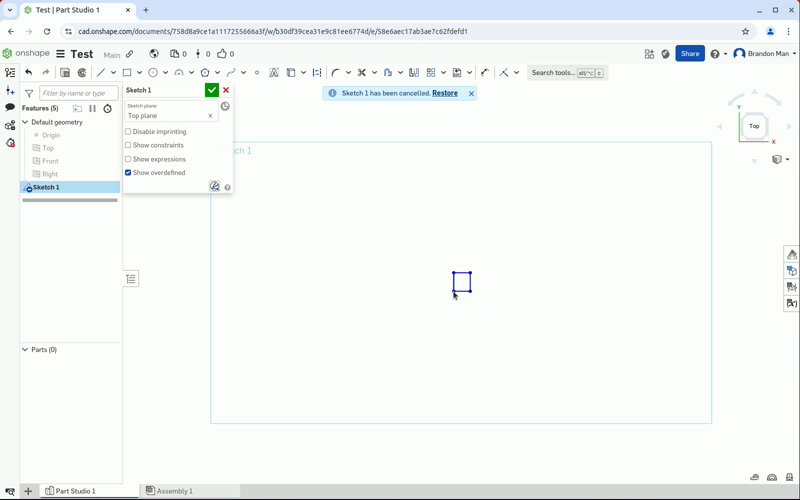
key(l)
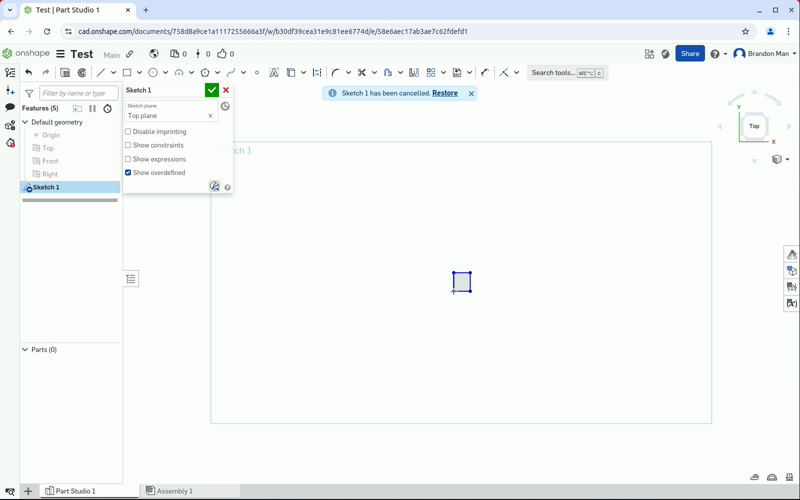
key_down(shift)
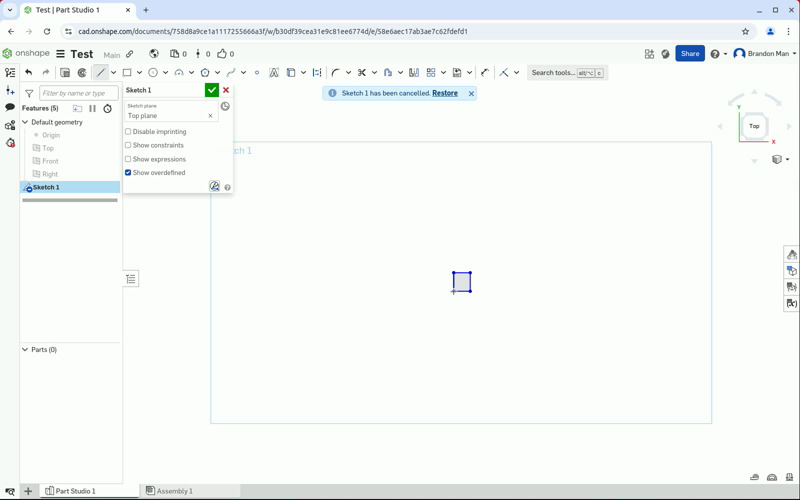
mouse_move(456, 287)
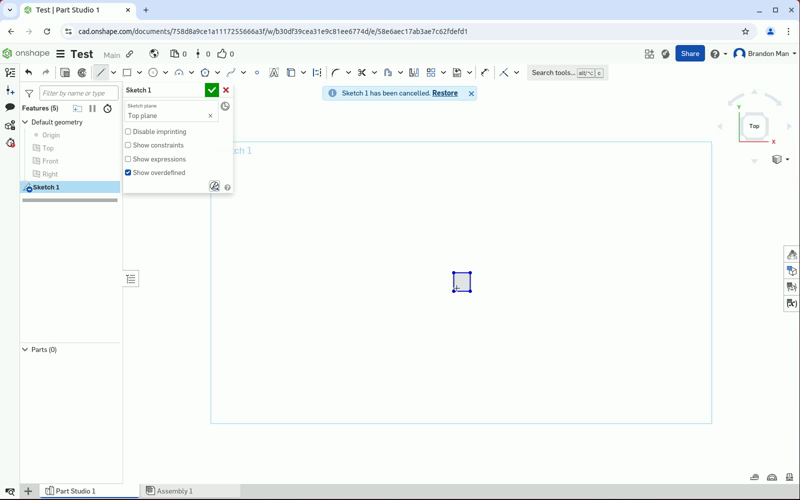
click(456, 287)
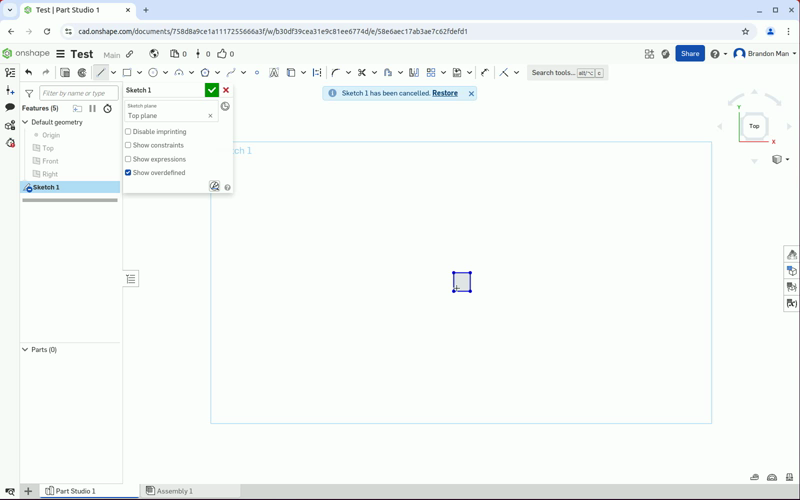
key_up(shift)
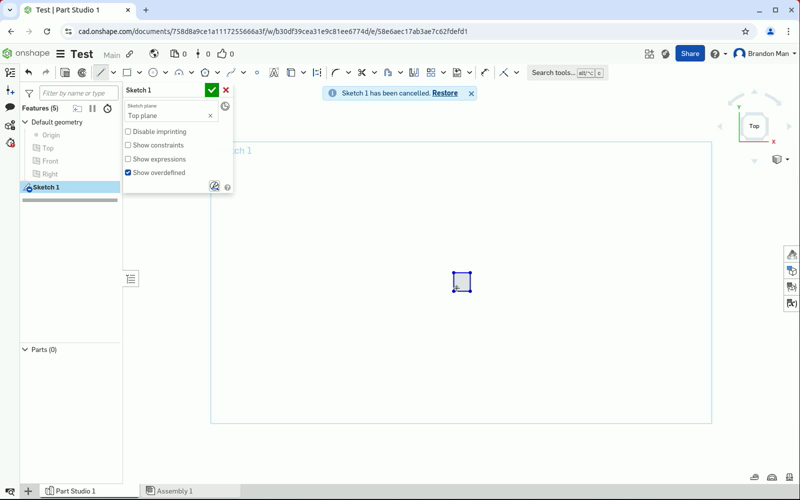
key_down(shift)
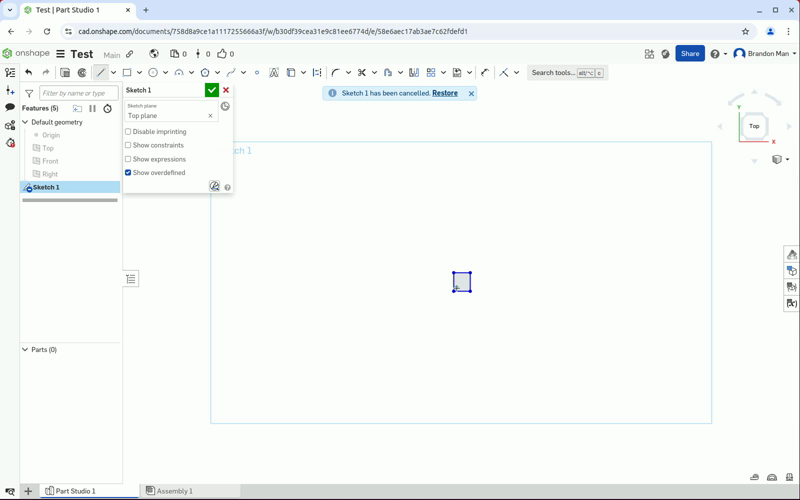
mouse_move(486, 287)
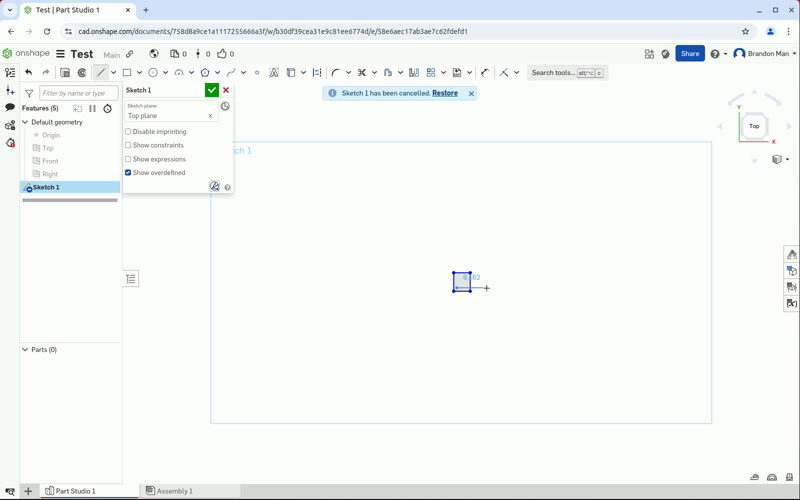
mouse_move(466, 287)
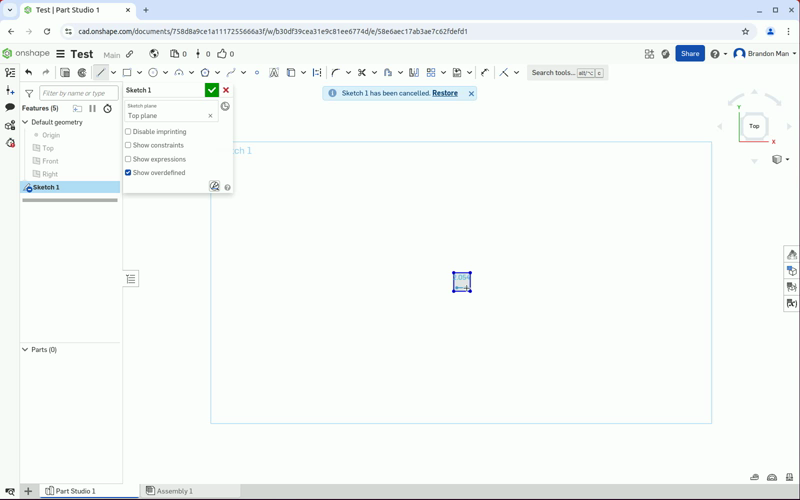
click(466, 287)
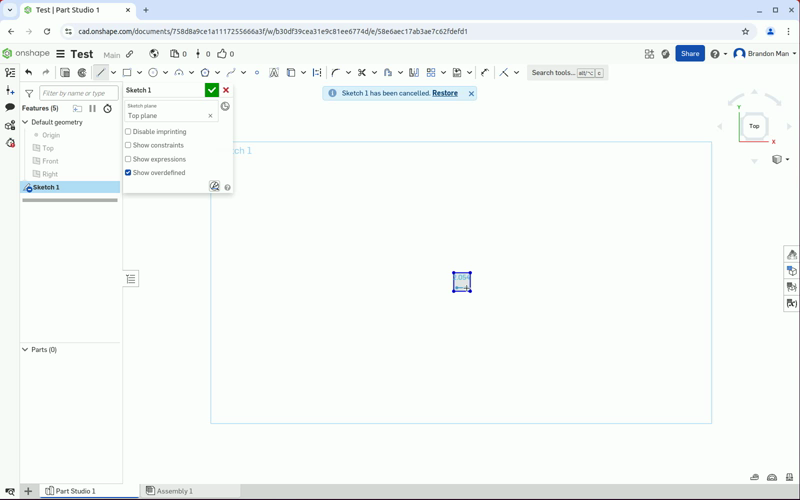
key_up(shift)
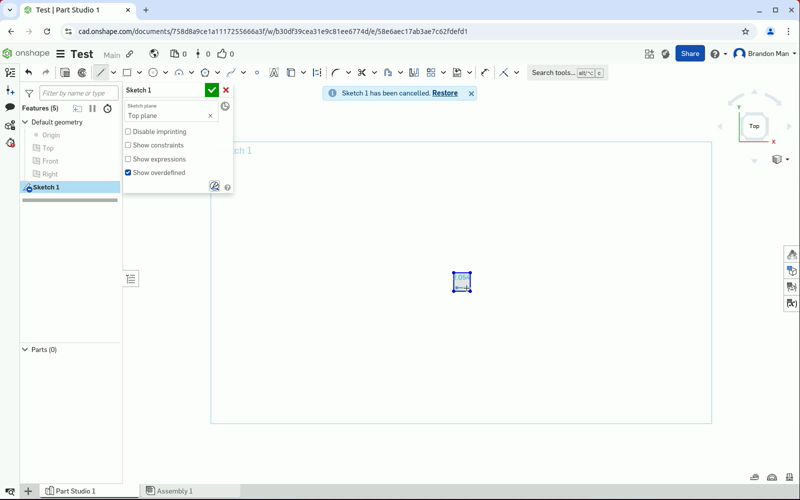
key_down(shift)
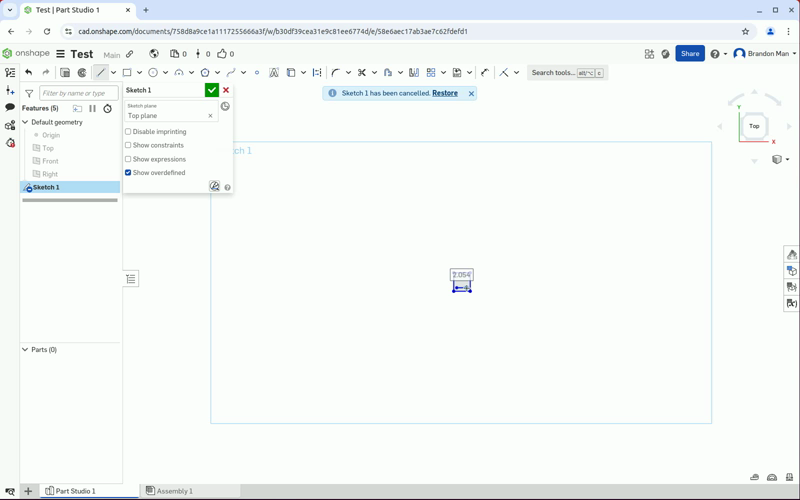
mouse_move(496, 287)
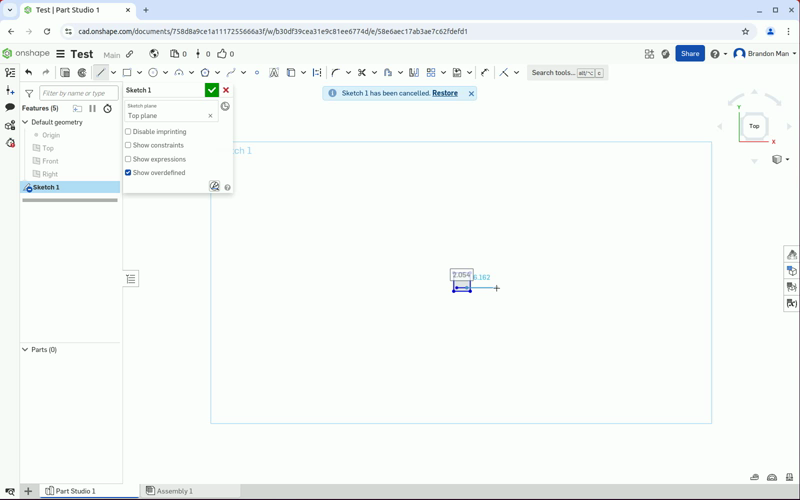
mouse_move(466, 276)
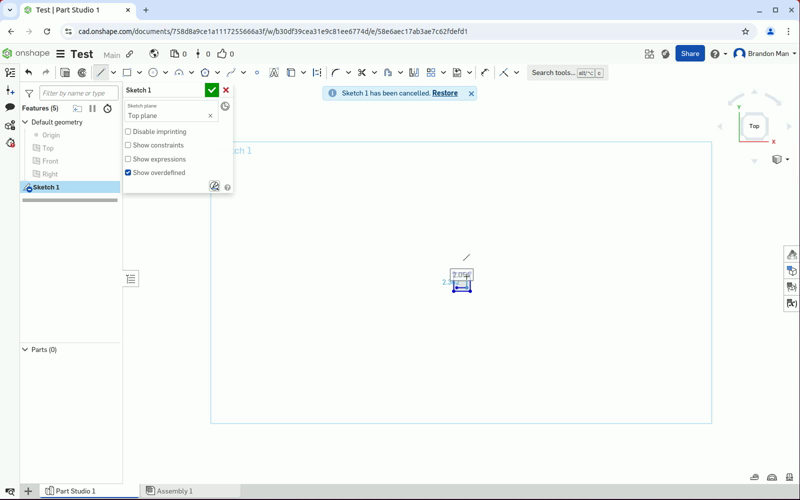
click(466, 276)
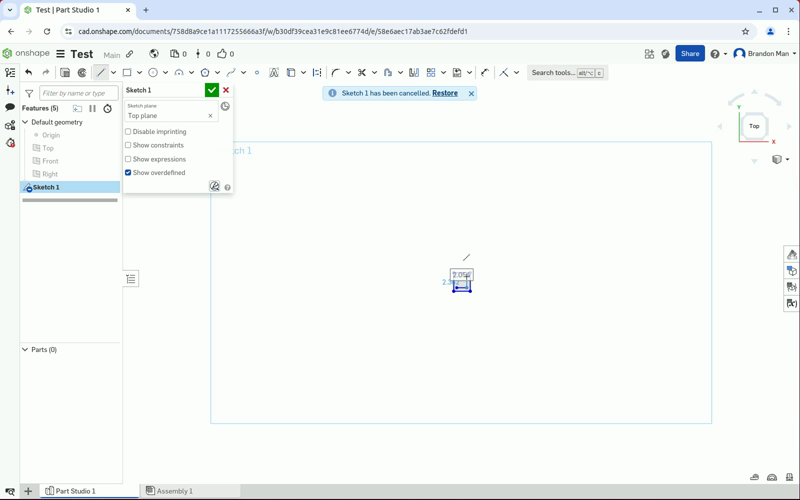
key_up(shift)
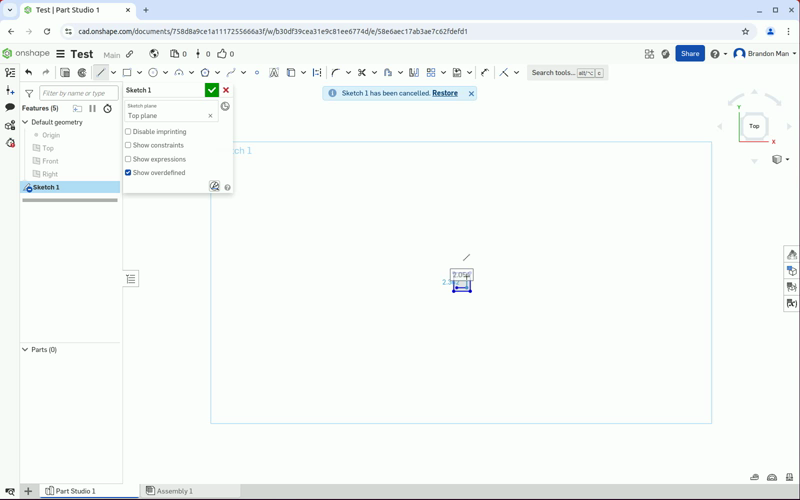
key_down(shift)
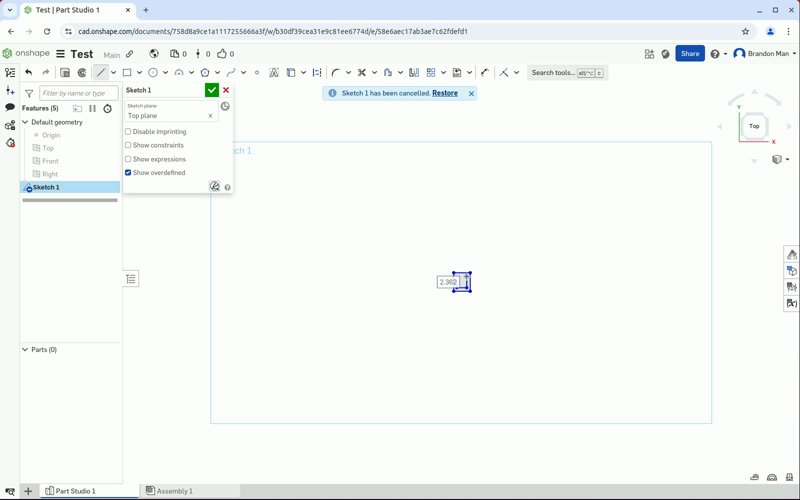
mouse_move(496, 276)
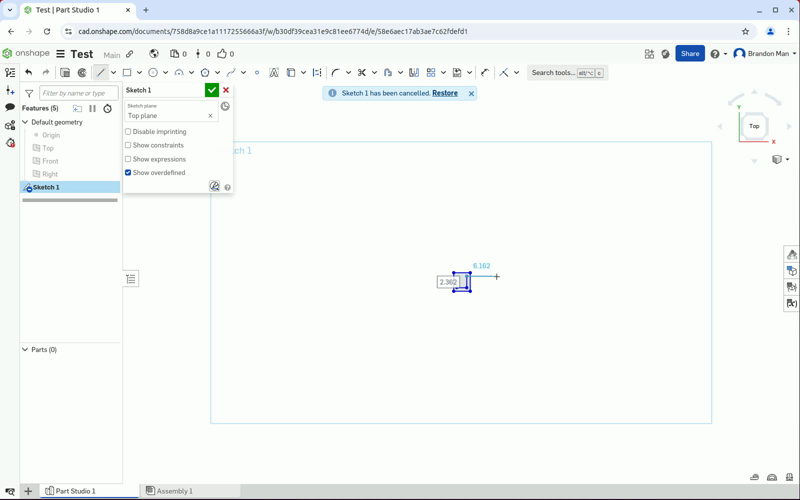
mouse_move(456, 276)
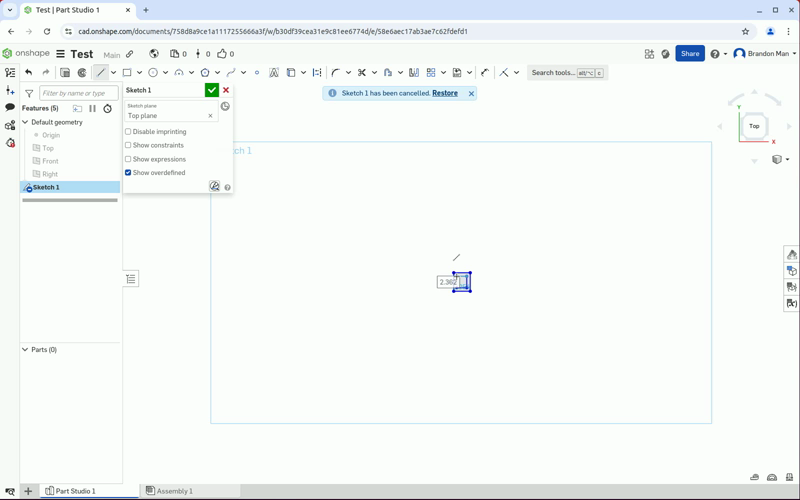
click(456, 276)
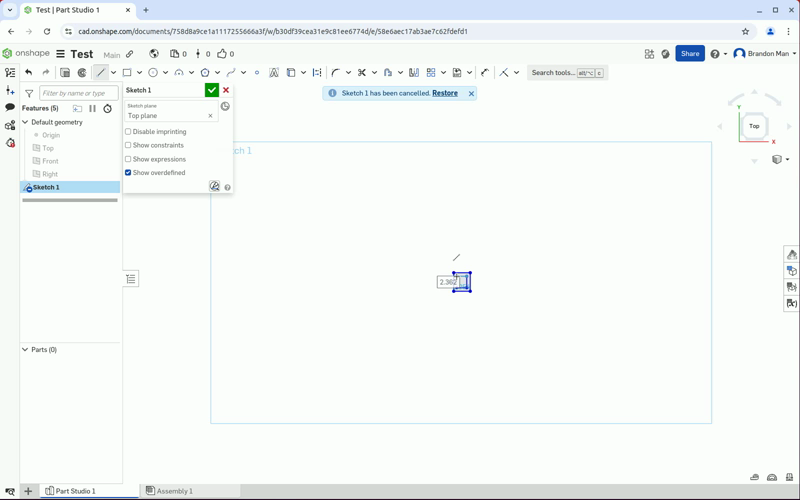
key_up(shift)
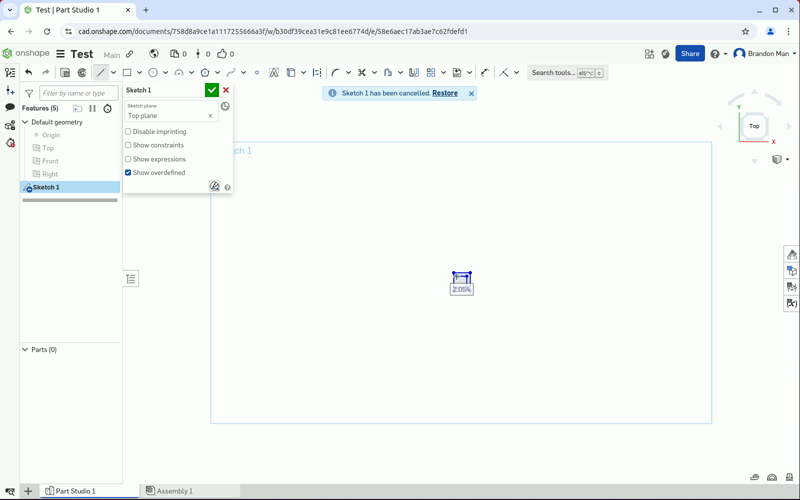
mouse_move(486, 276)
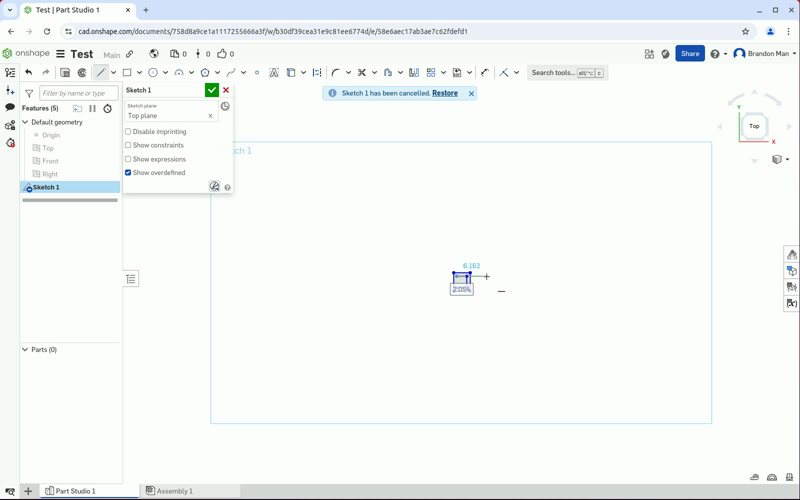
key_down(shift)
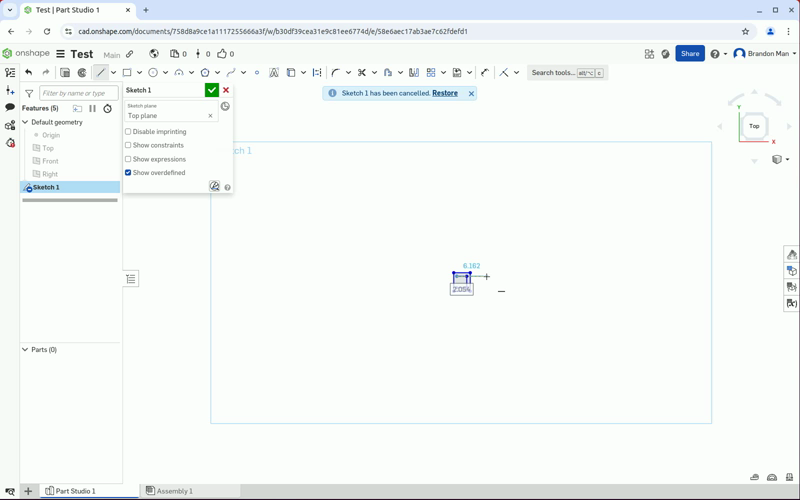
mouse_move(456, 287)
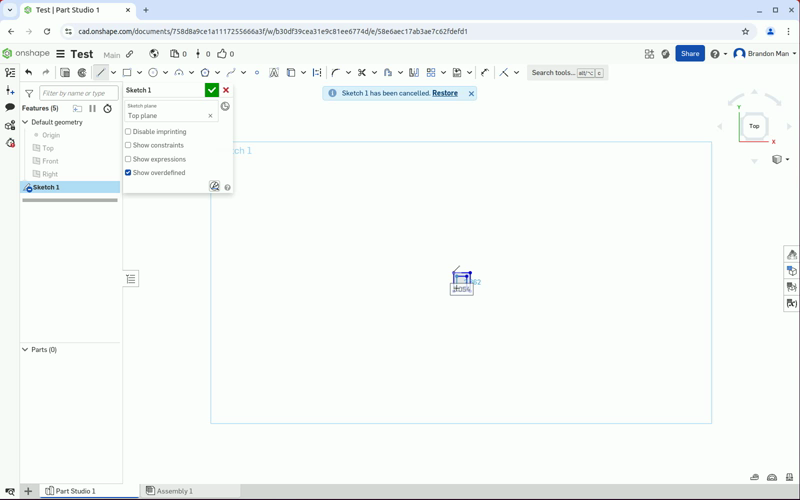
key_up(shift)
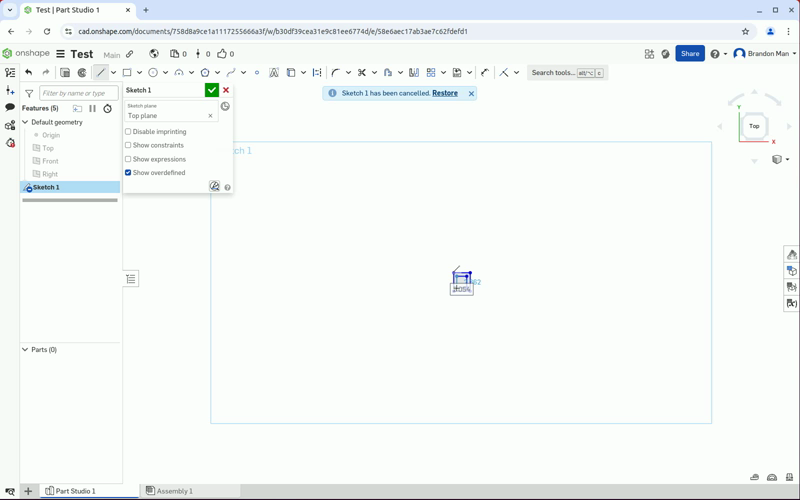
click(456, 287)
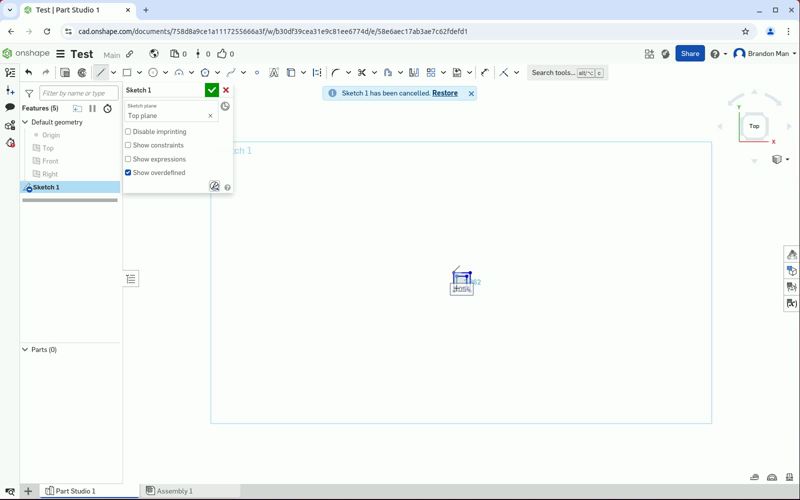
key(esc)
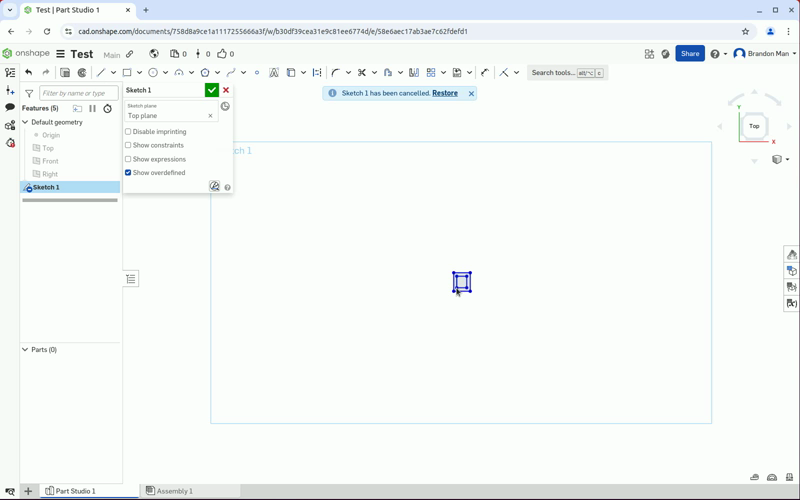
mouse_move(454, 276)
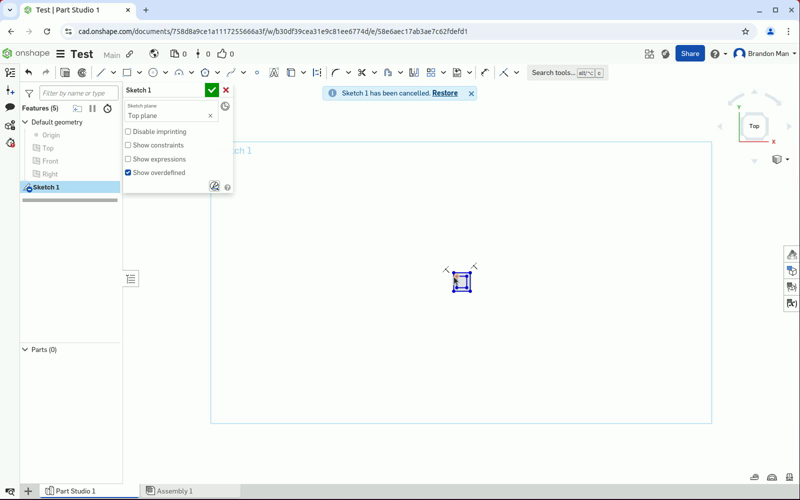
scroll(6)
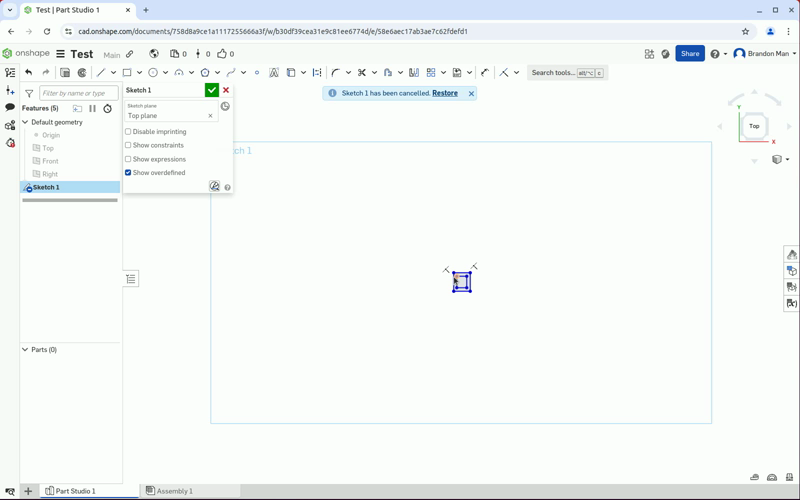
scroll(6)
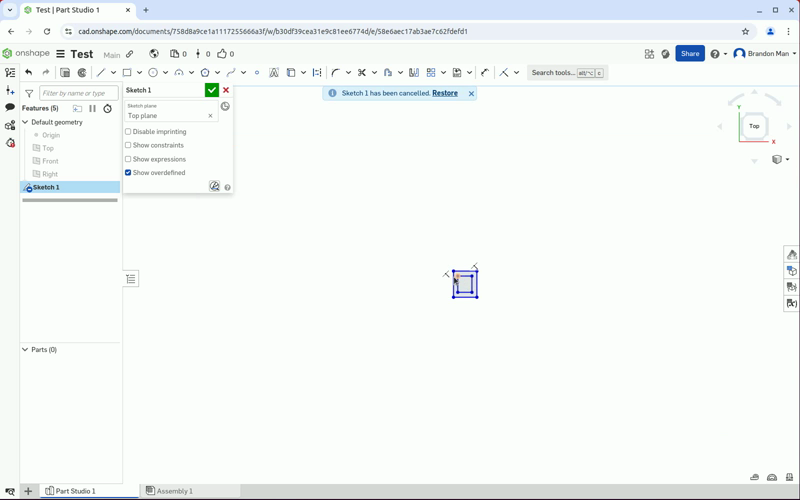
scroll(6)
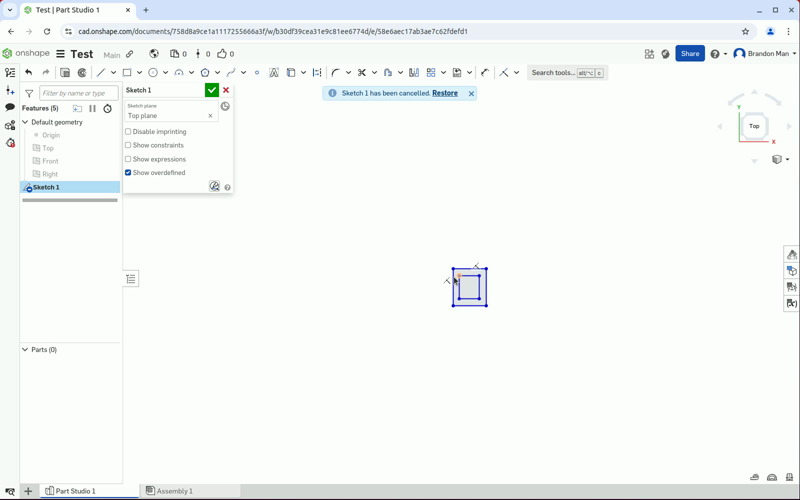
scroll(6)
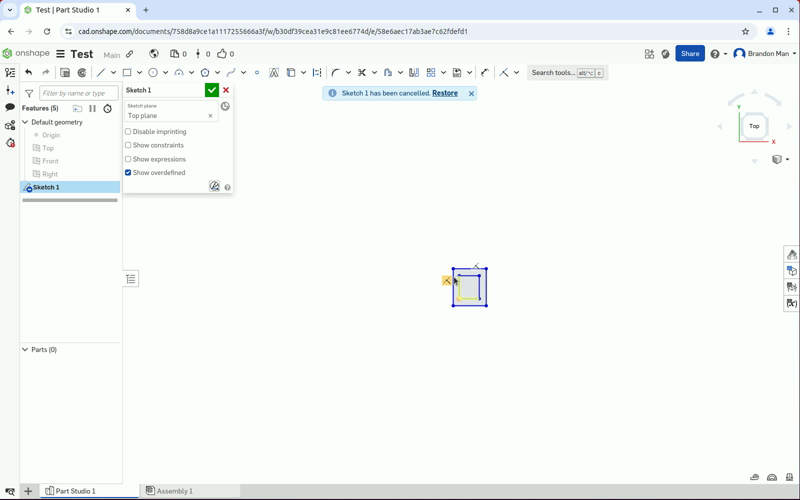
scroll(6)
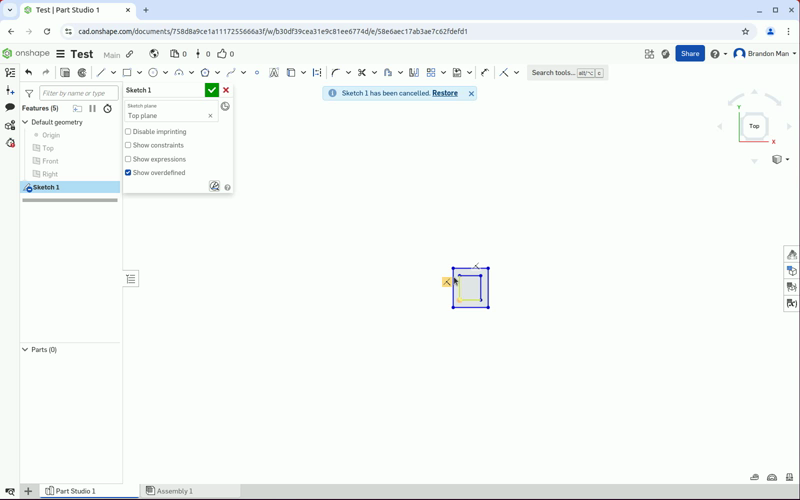
scroll(6)
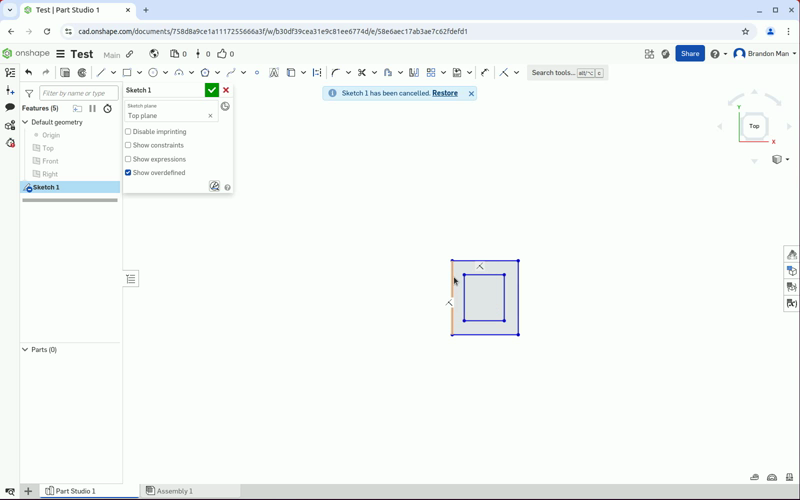
scroll(6)
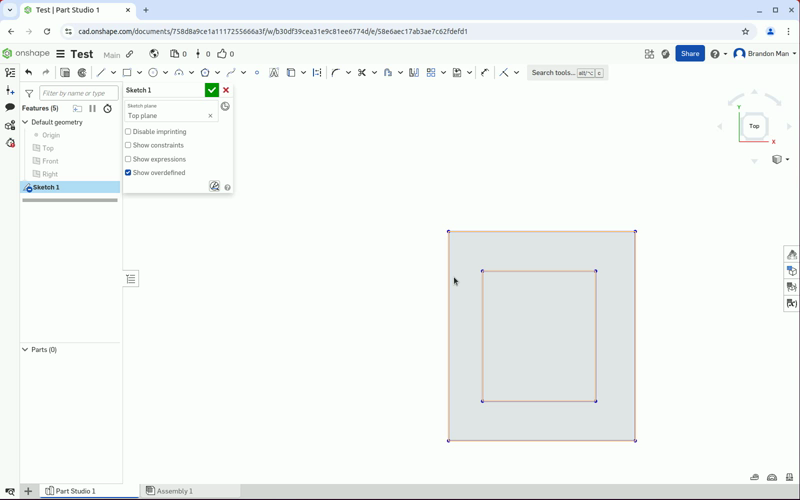
click(454, 276)
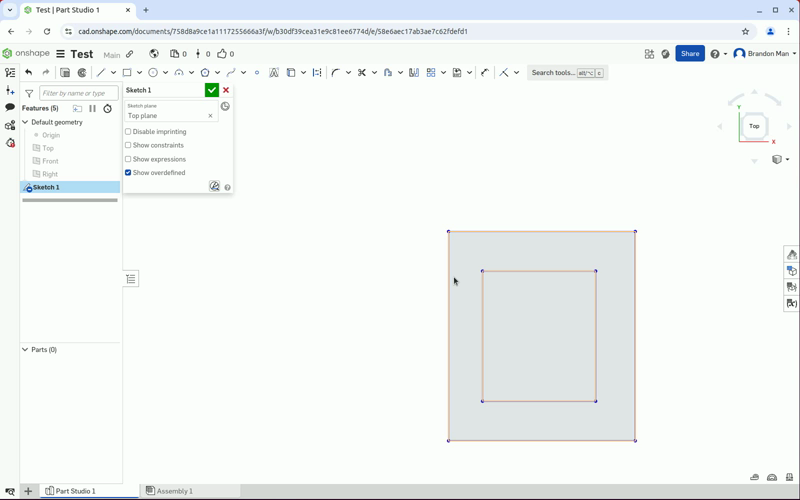
scroll(-6)
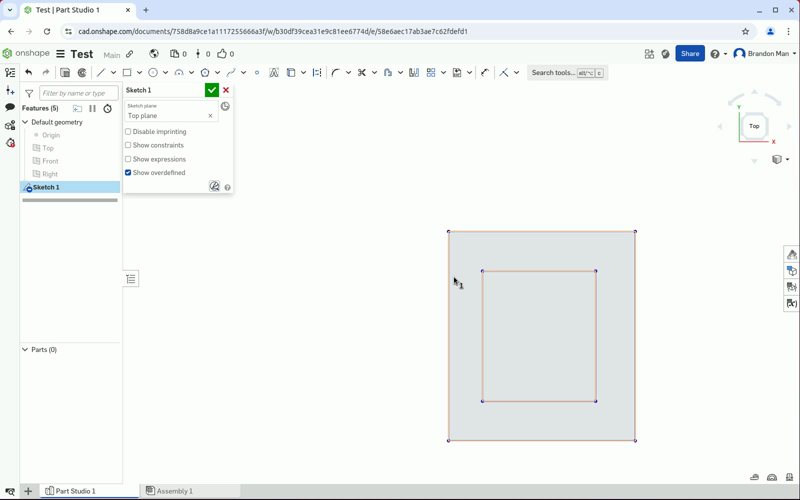
scroll(-6)
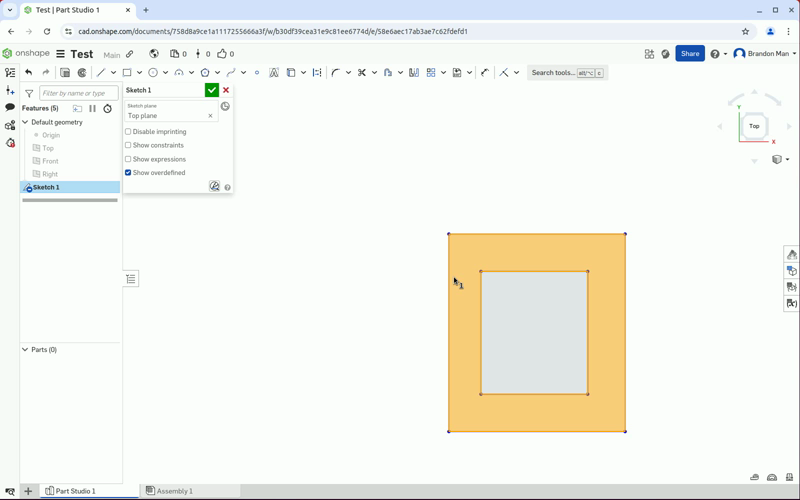
scroll(-6)
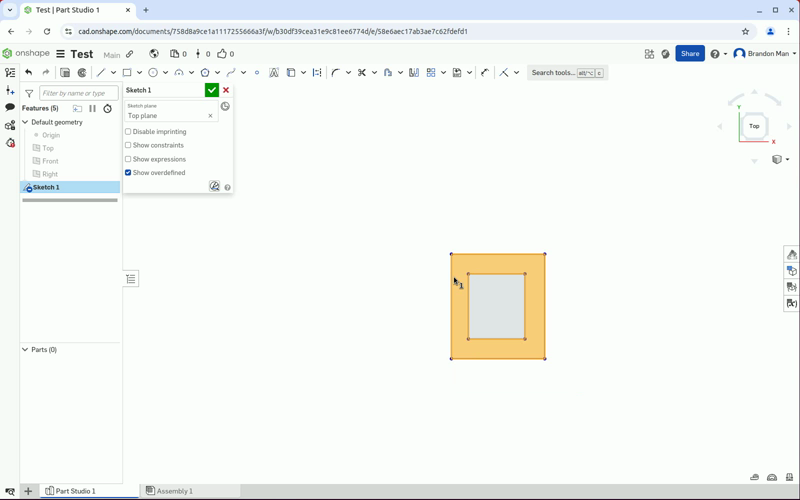
scroll(-6)
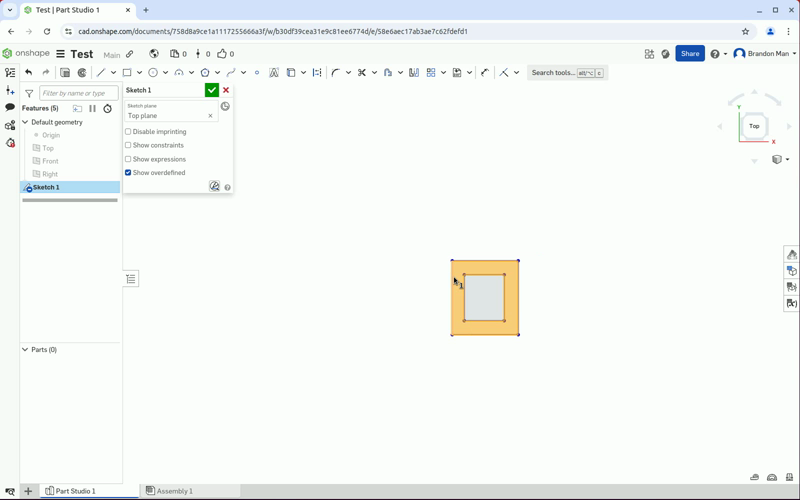
scroll(-6)
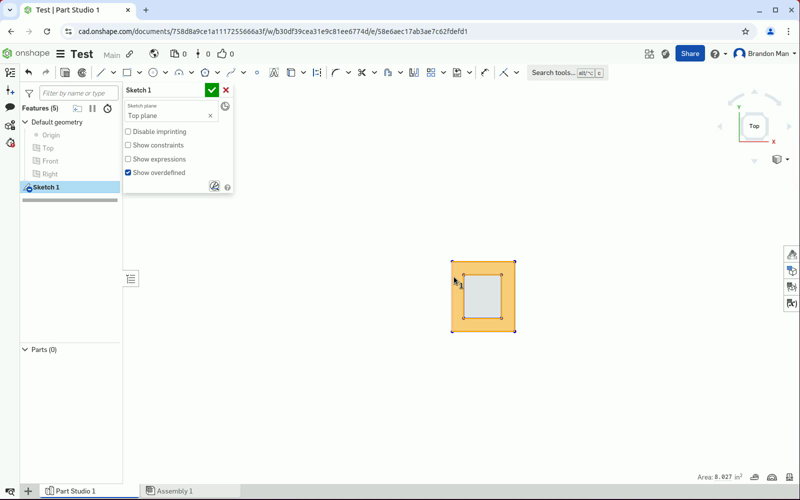
scroll(-6)
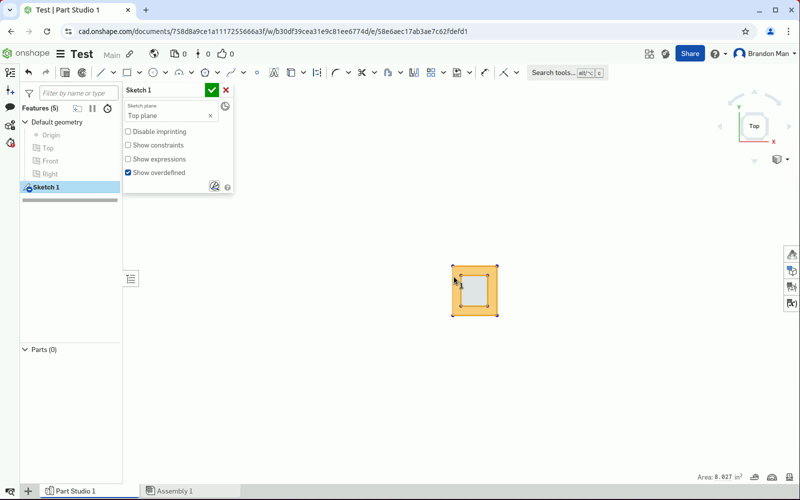
scroll(-6)
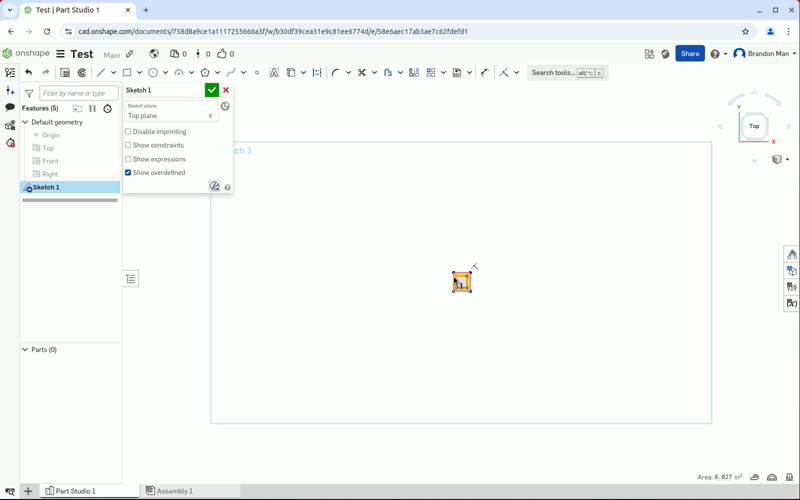
mouse_move(73, 352)
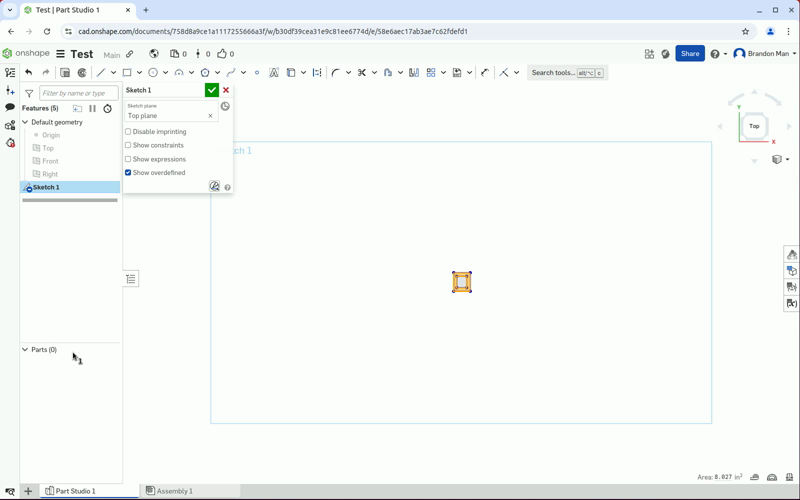
key(shift+y)
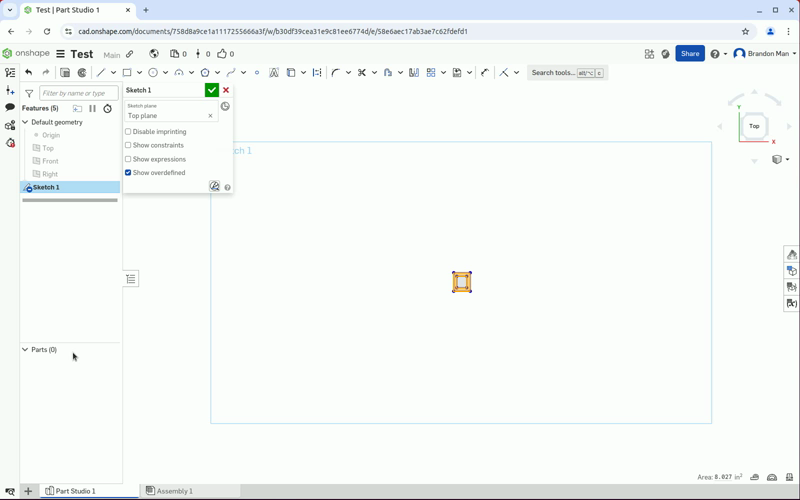
key(shift+e)
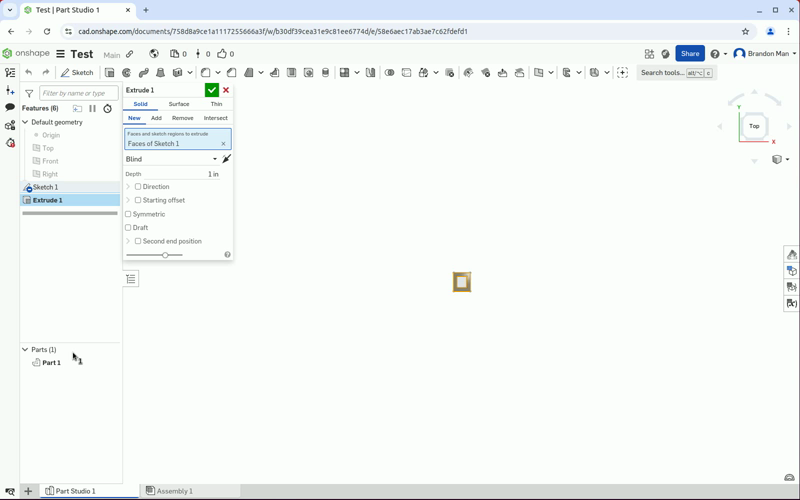
mouse_move(143, 106)
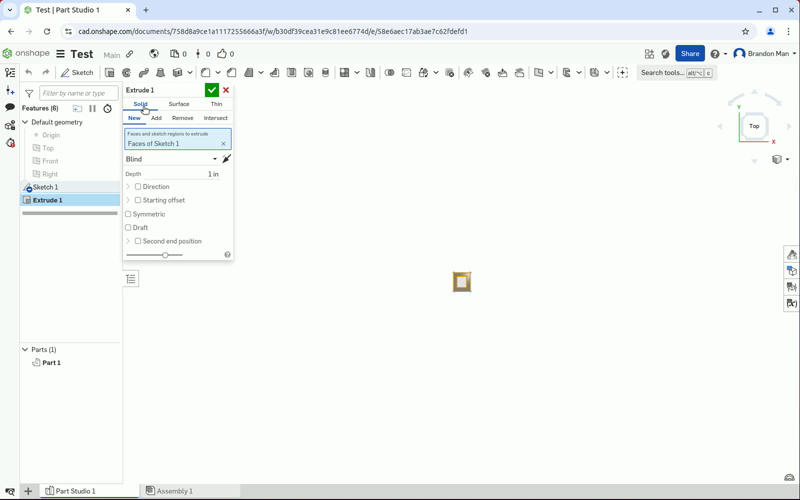
click(143, 106)
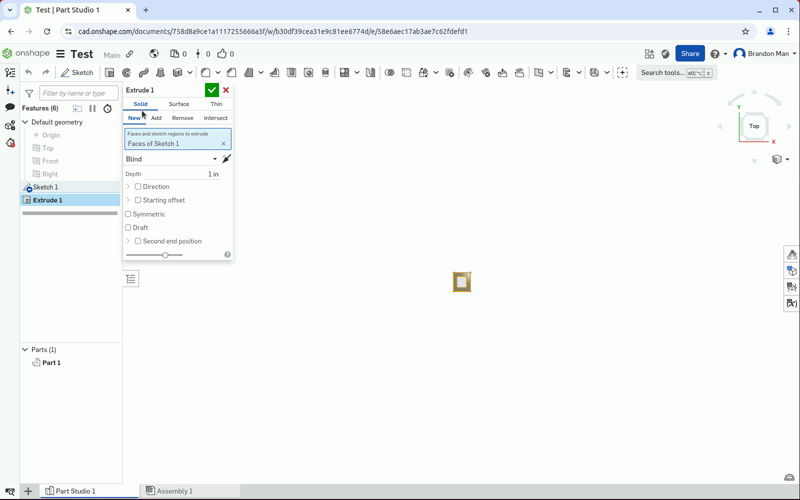
mouse_move(137, 120)
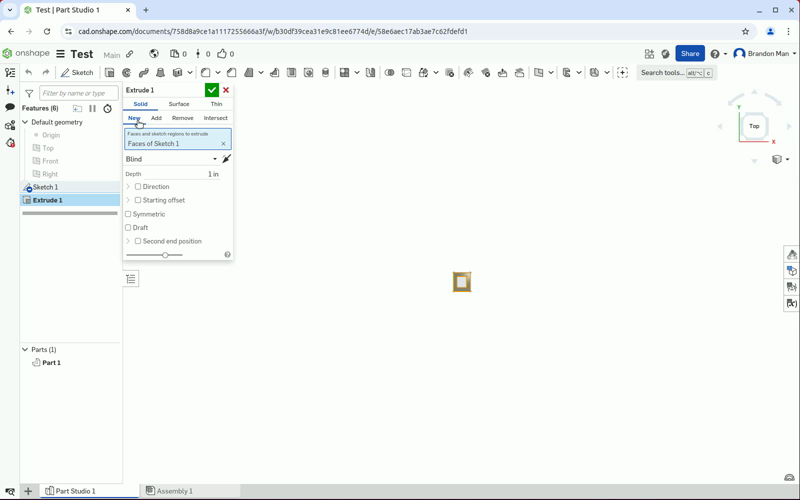
click(137, 120)
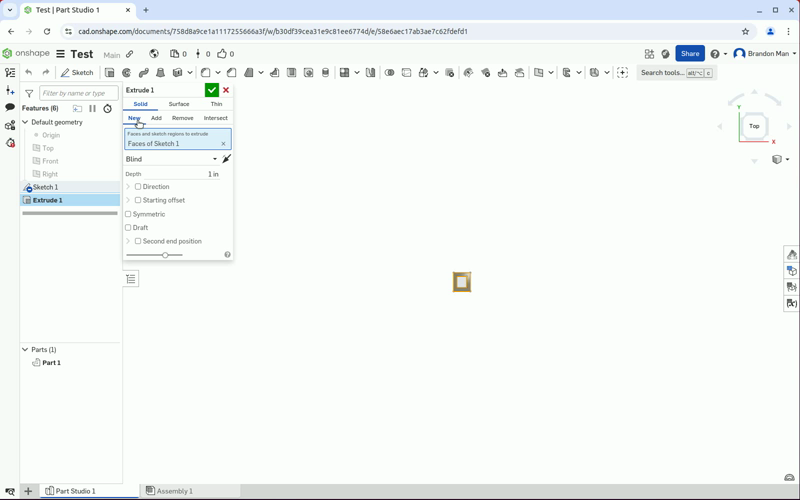
key(tab, 4)
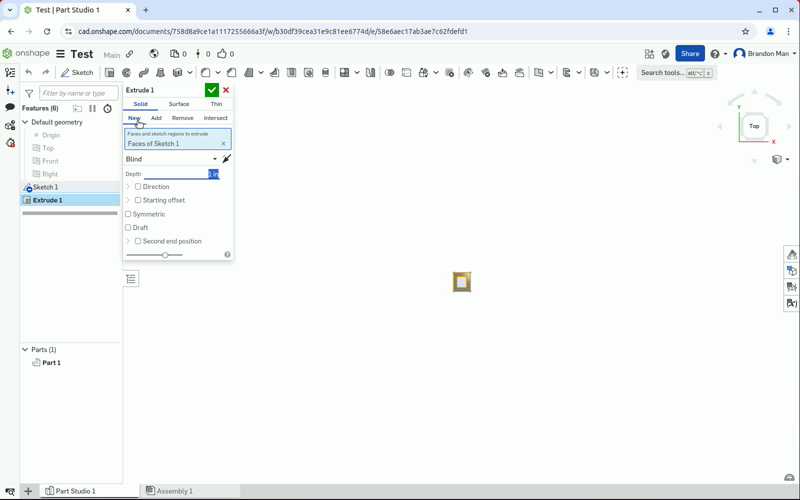
text(3.611)
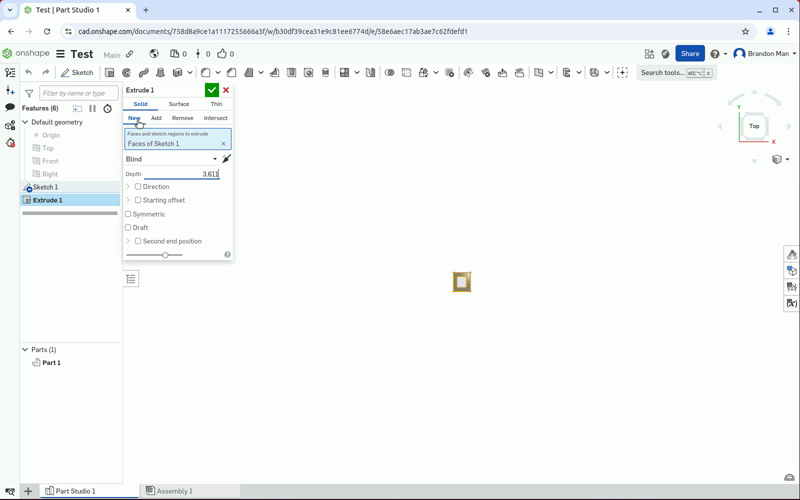
key(enter)
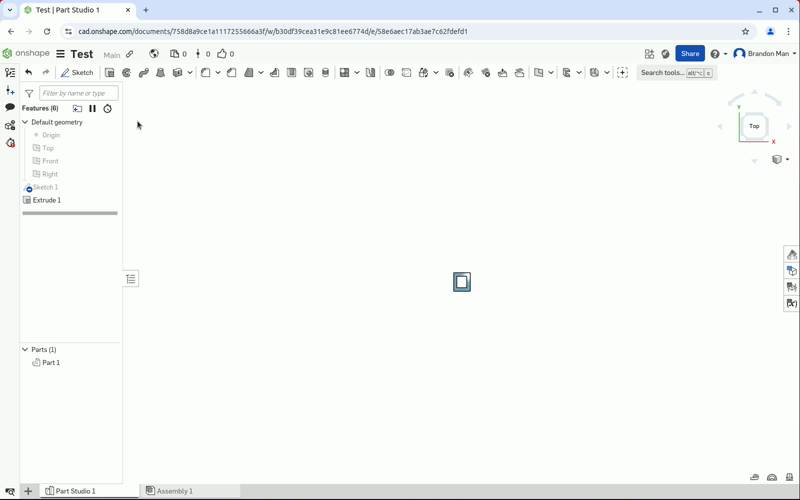
key(shift+h)
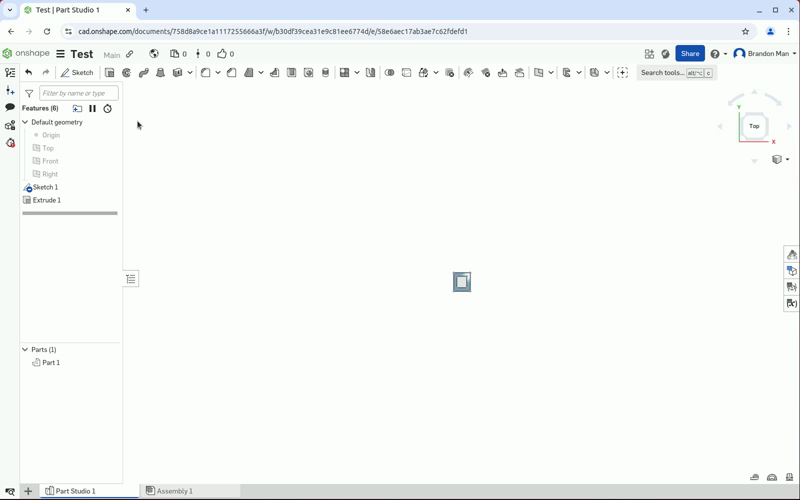
key(shift+h)
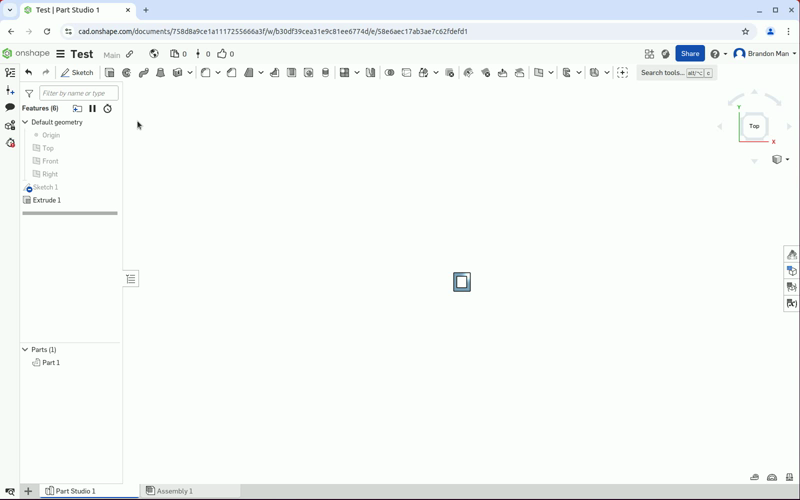
mouse_move(73, 189)
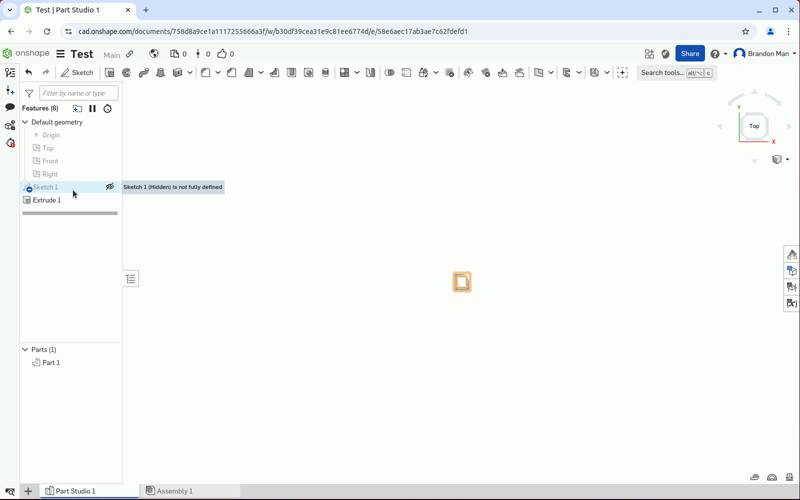
click(73, 189)
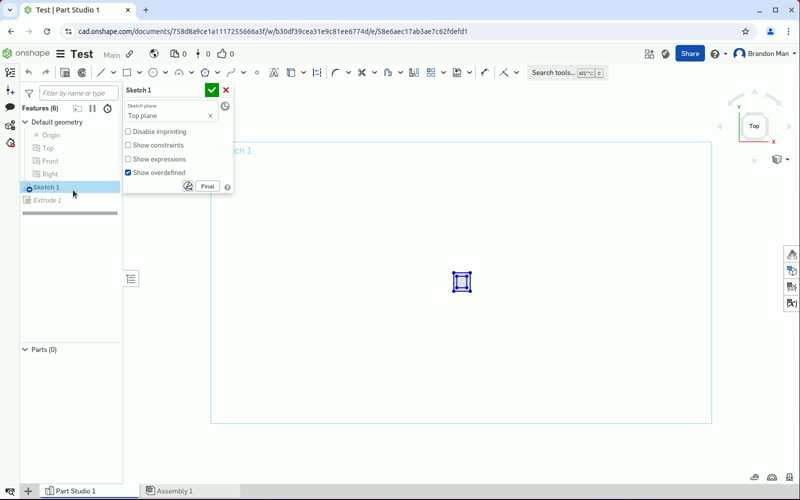
mouse_move(229, 92)
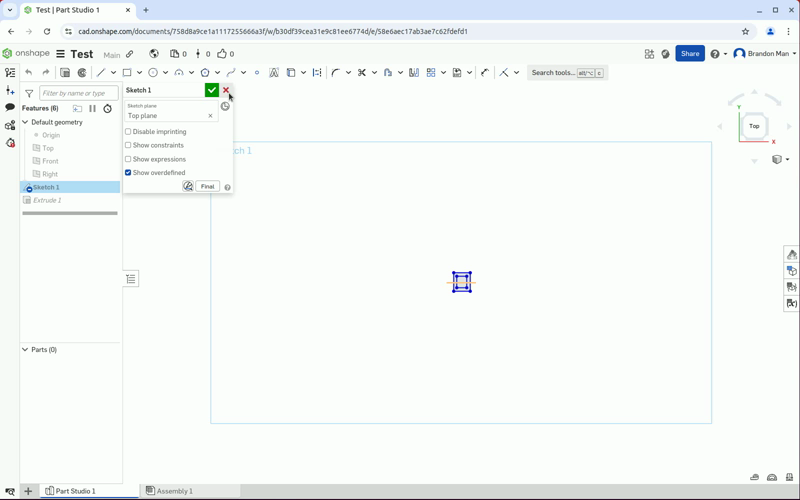
click(229, 92)
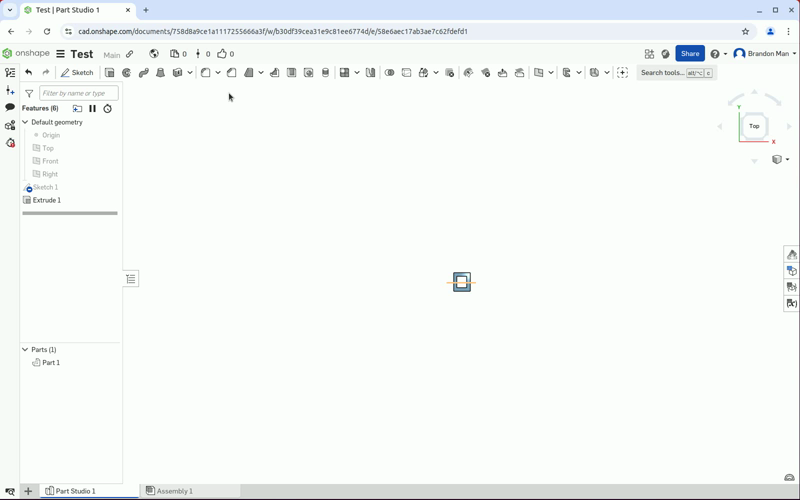
mouse_move(541, 75)
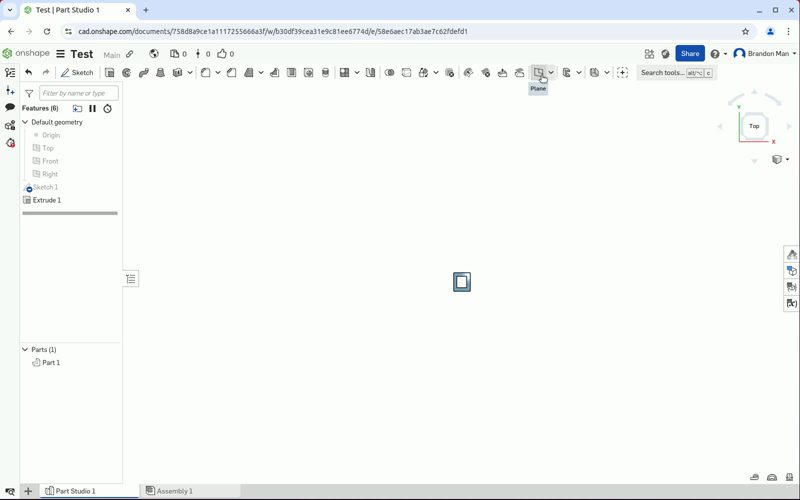
click(541, 75)
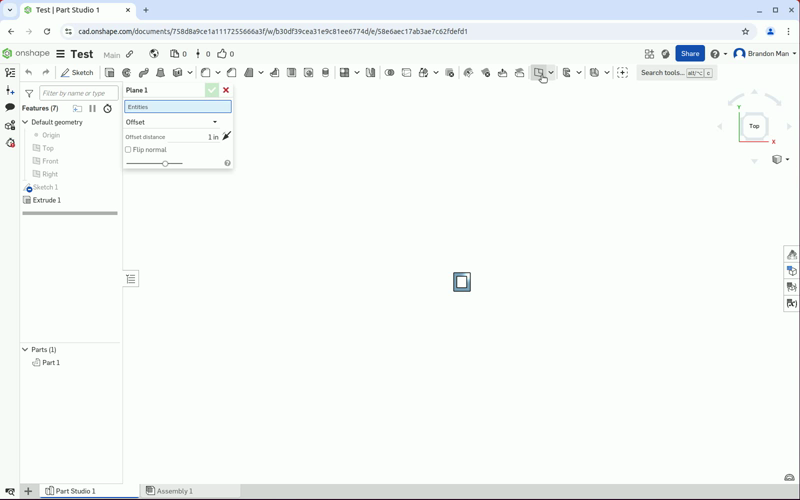
mouse_move(73, 150)
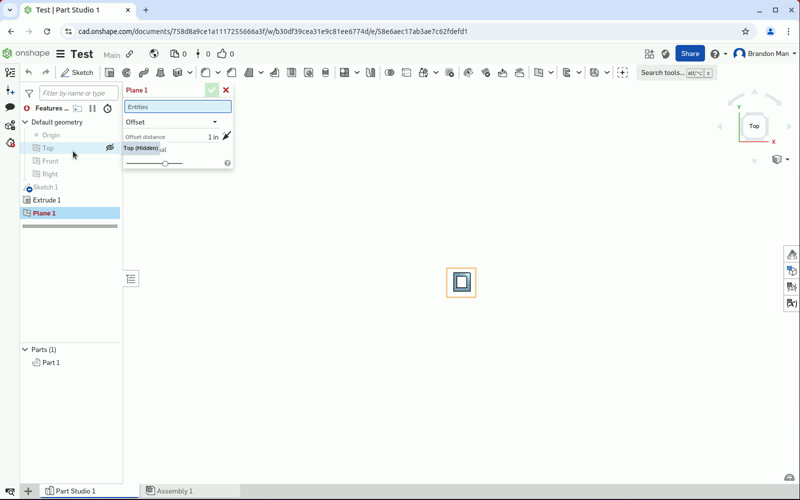
click(73, 150)
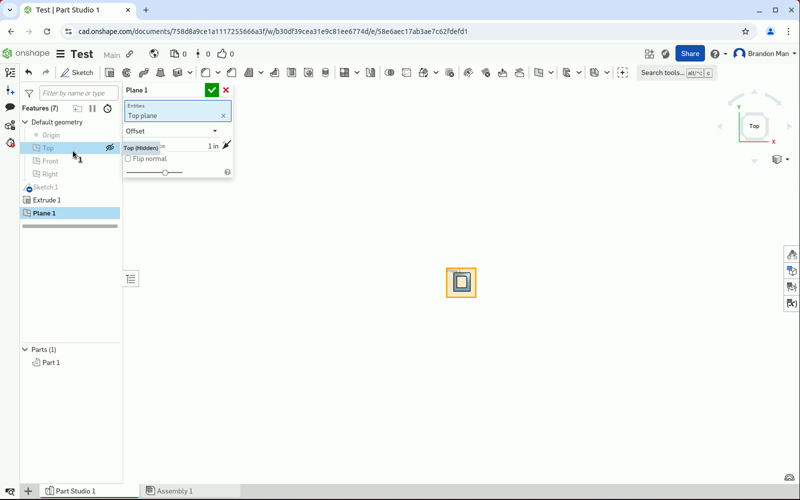
key(tab, 2)
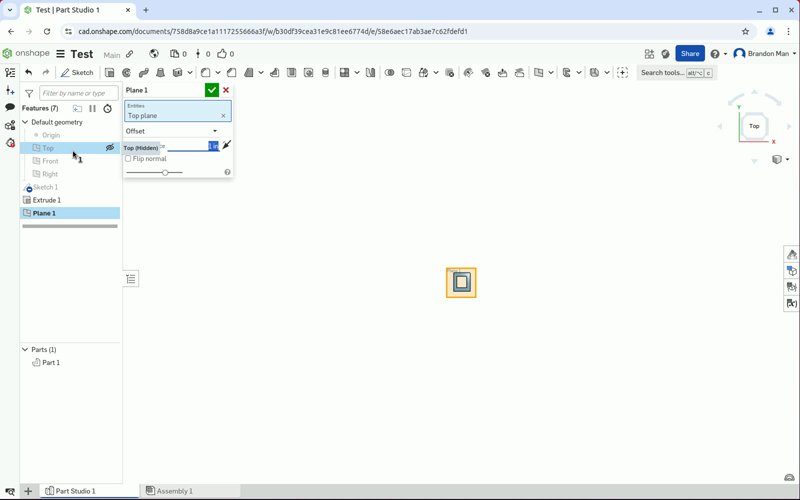
text(3.605)
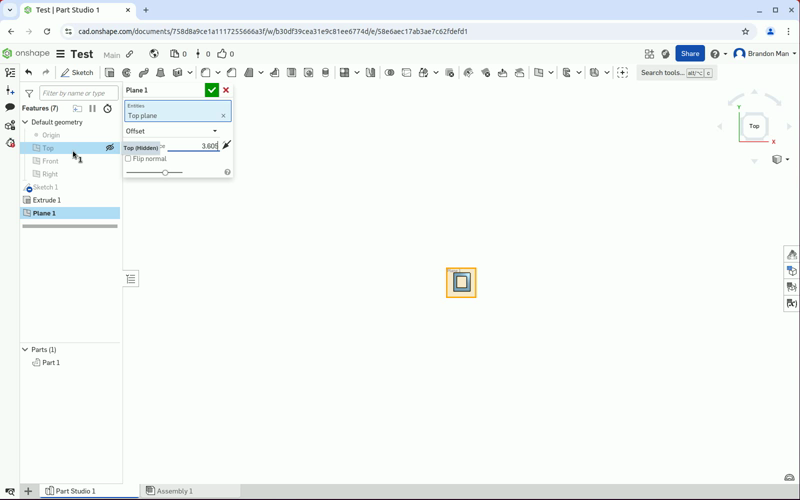
key(enter, 2)
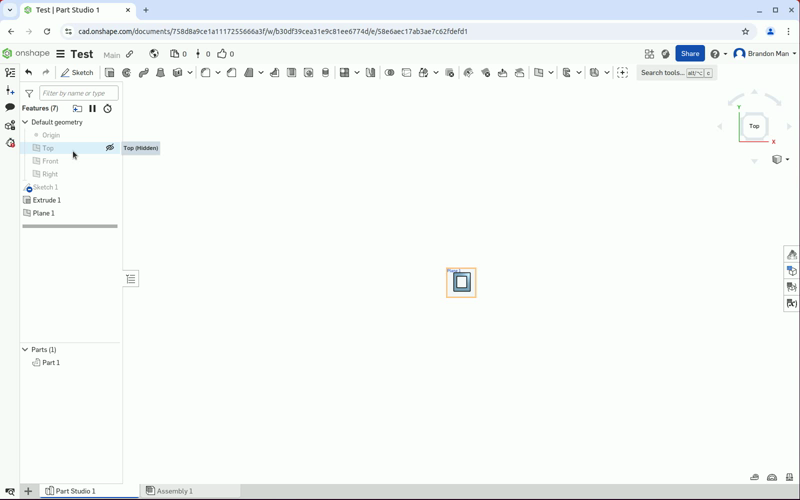
key(shift+s)
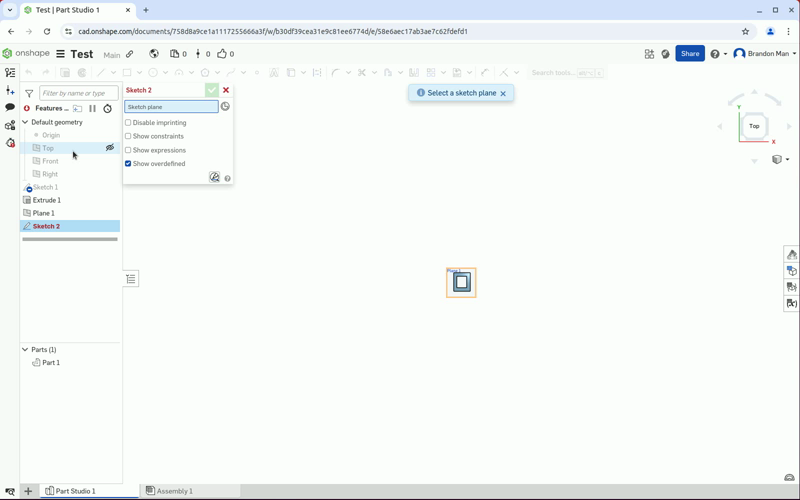
mouse_move(73, 215)
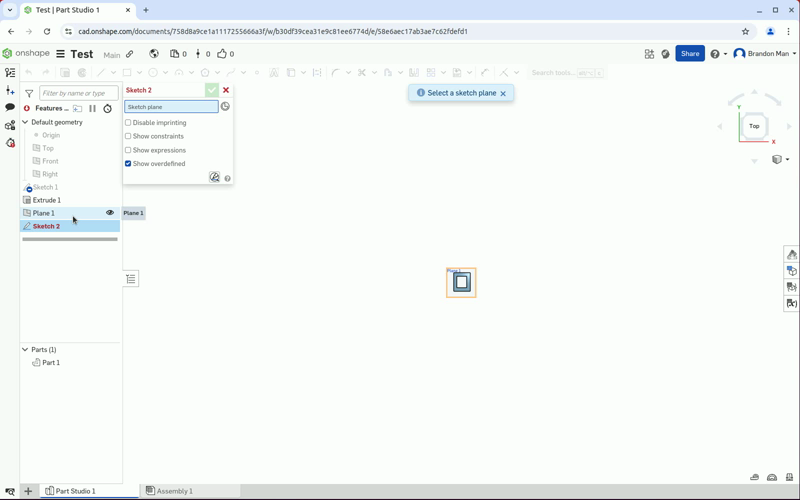
click(73, 215)
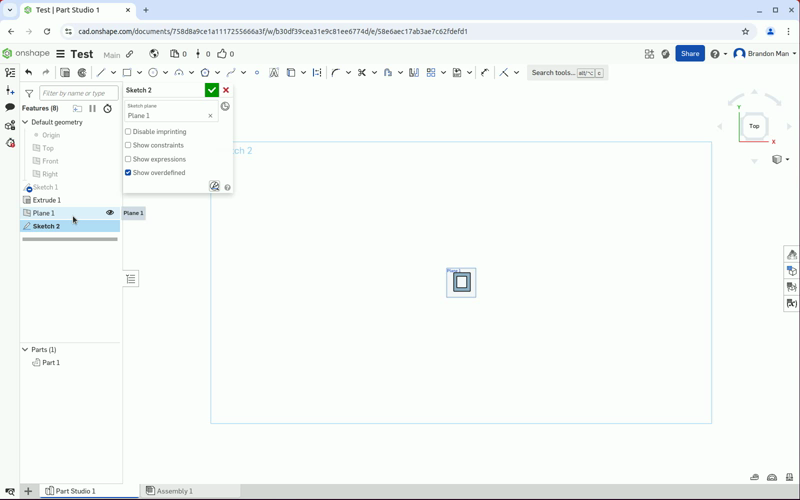
mouse_move(73, 352)
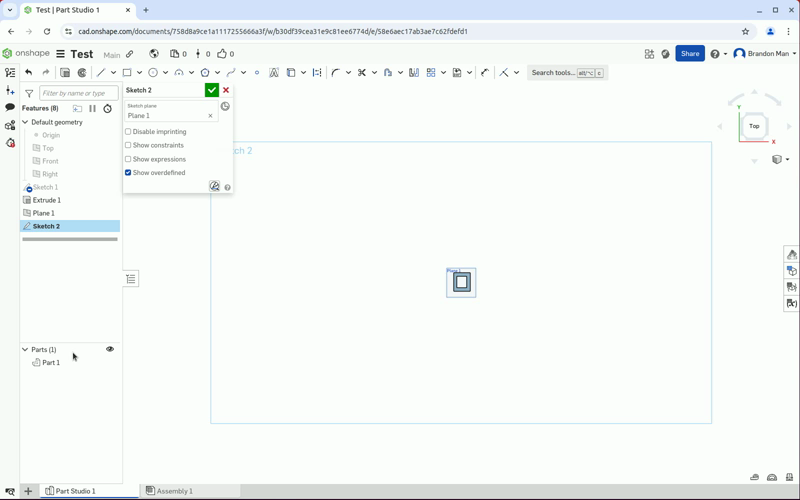
key(y)
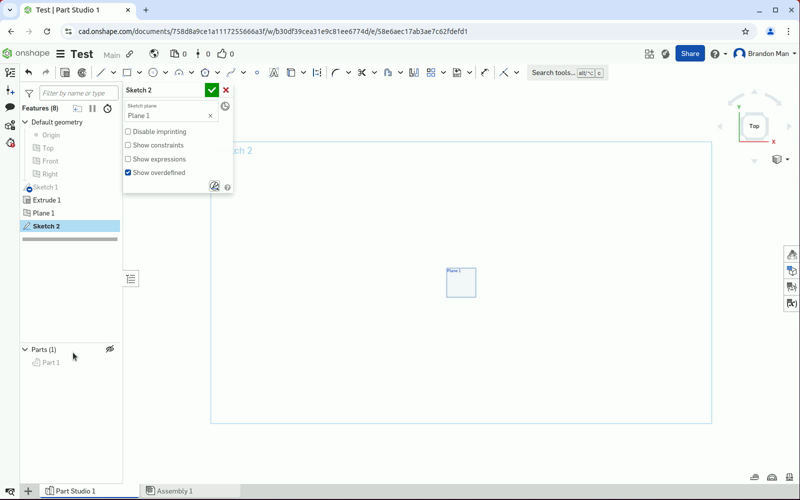
key(l)
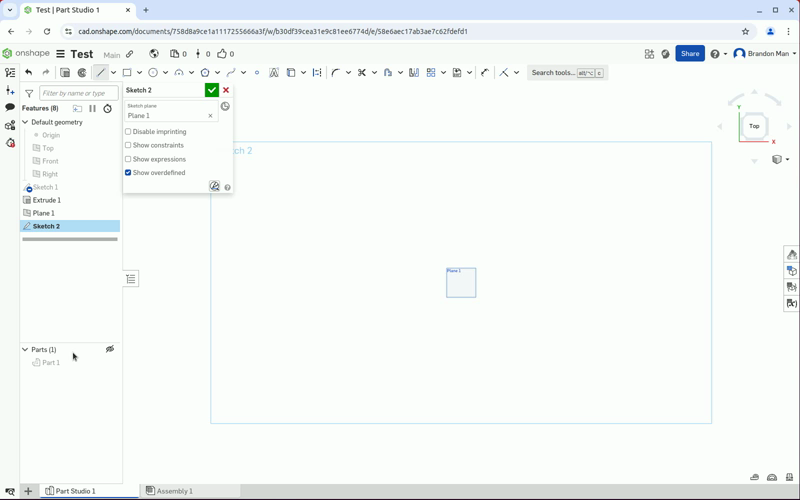
key_down(shift)
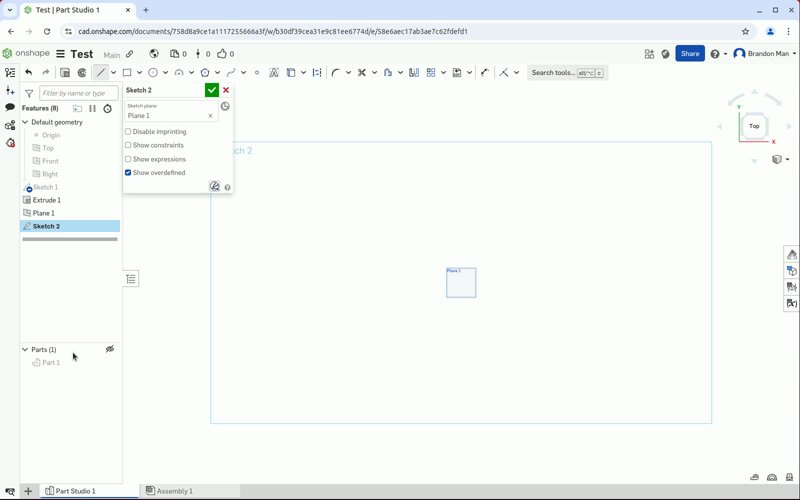
mouse_move(456, 288)
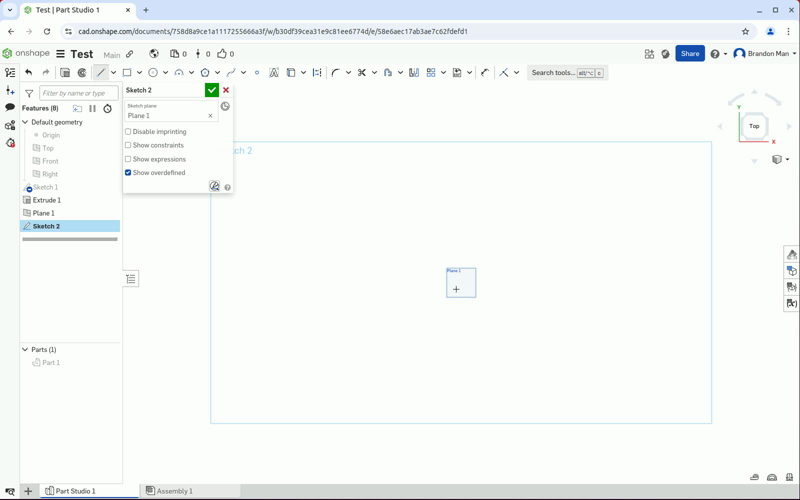
click(456, 288)
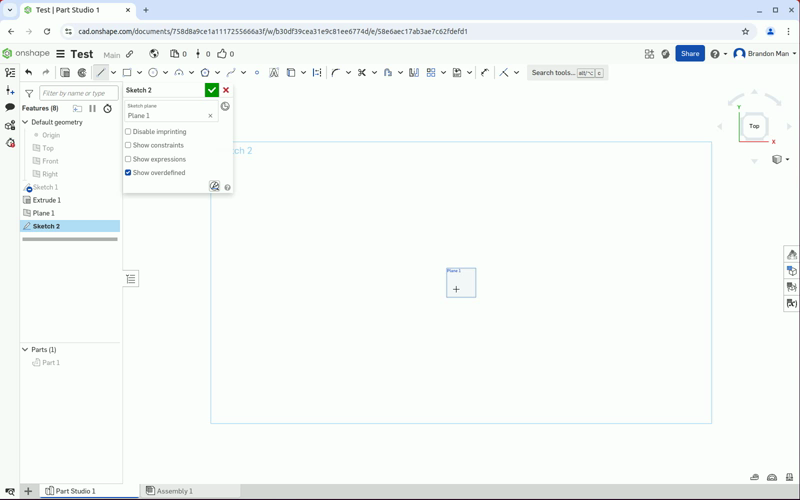
key_up(shift)
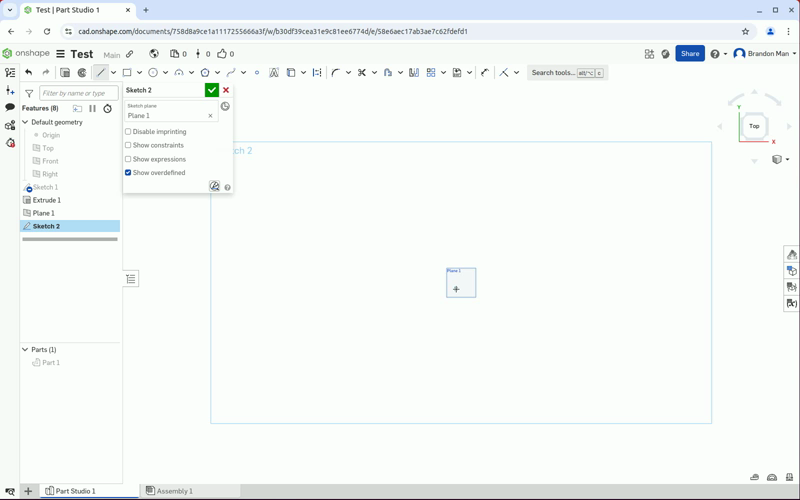
key_down(shift)
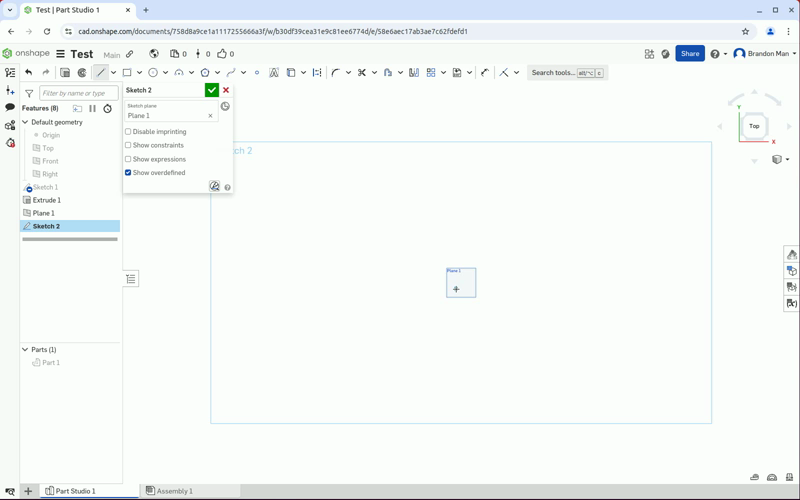
mouse_move(486, 288)
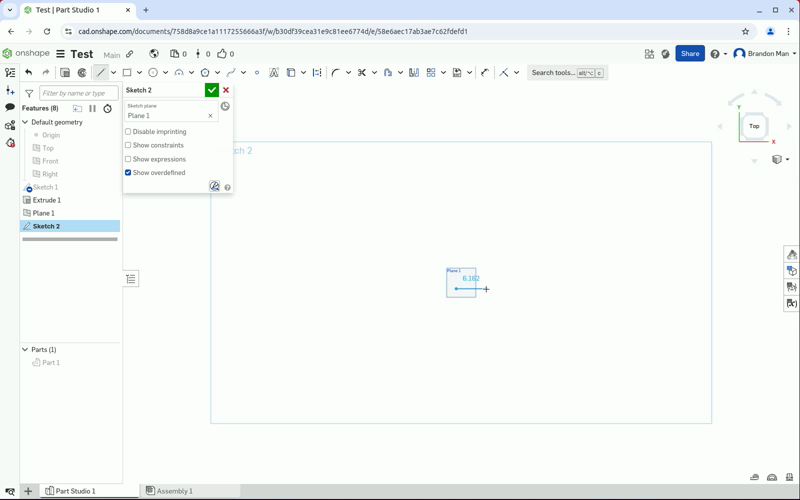
mouse_move(465, 288)
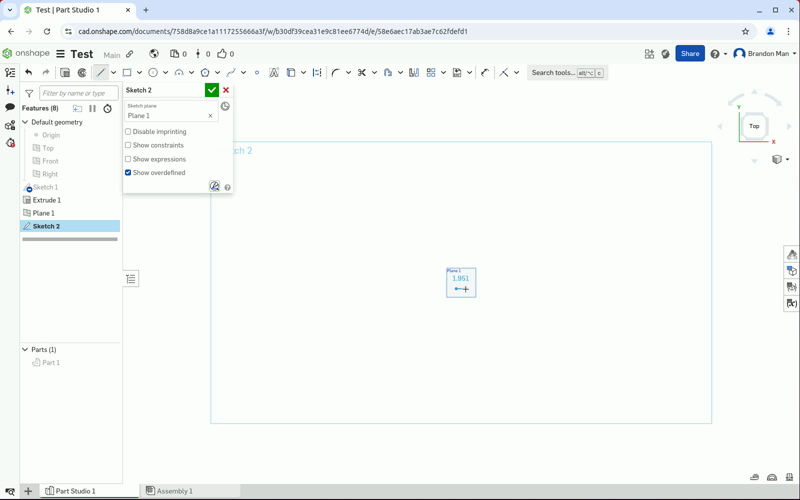
click(465, 288)
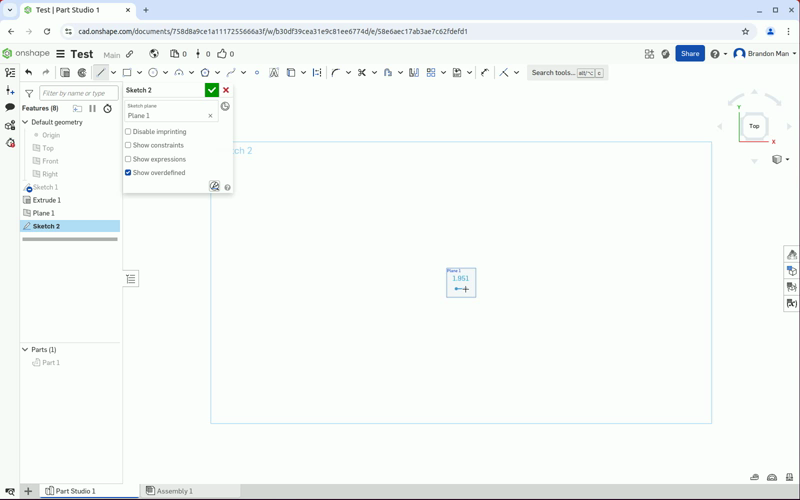
key_up(shift)
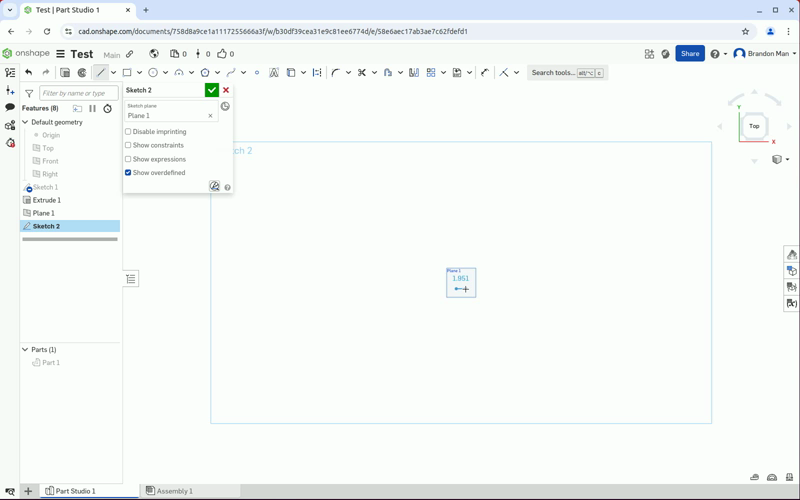
key_down(shift)
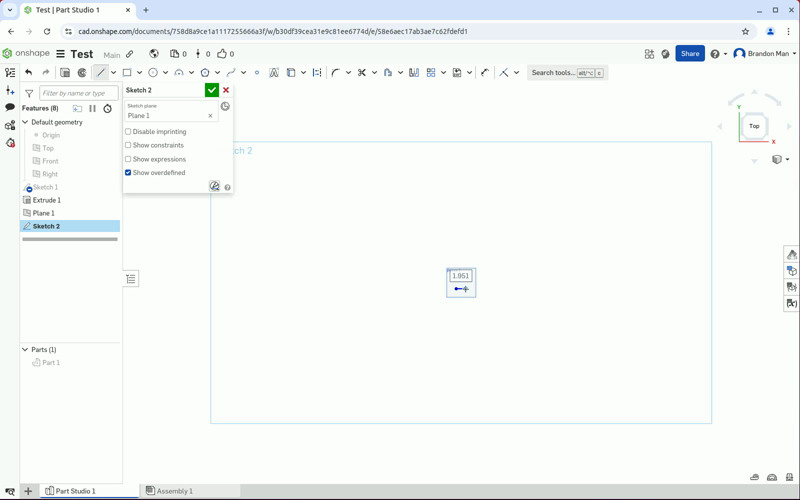
mouse_move(495, 288)
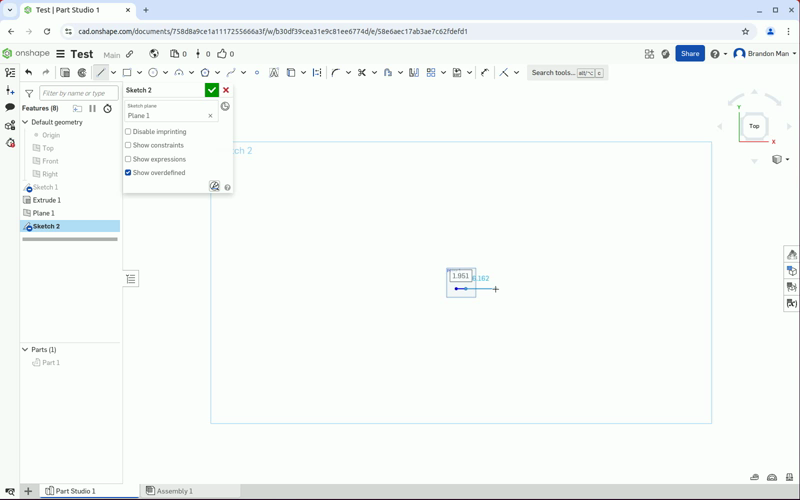
mouse_move(465, 277)
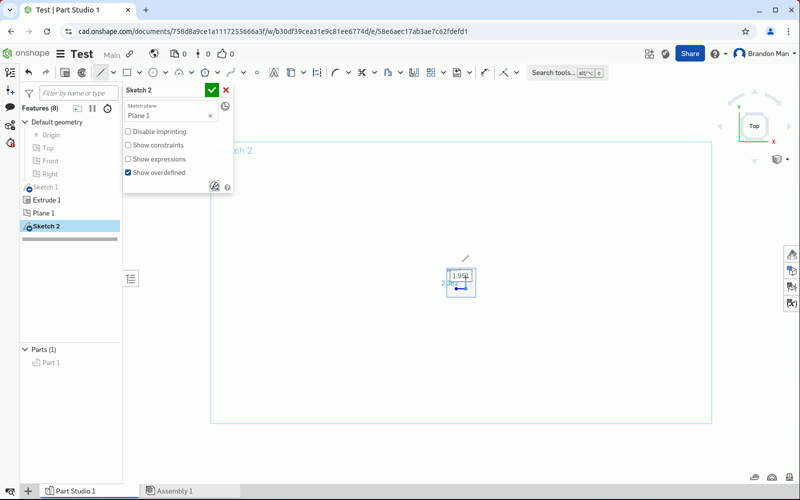
click(465, 277)
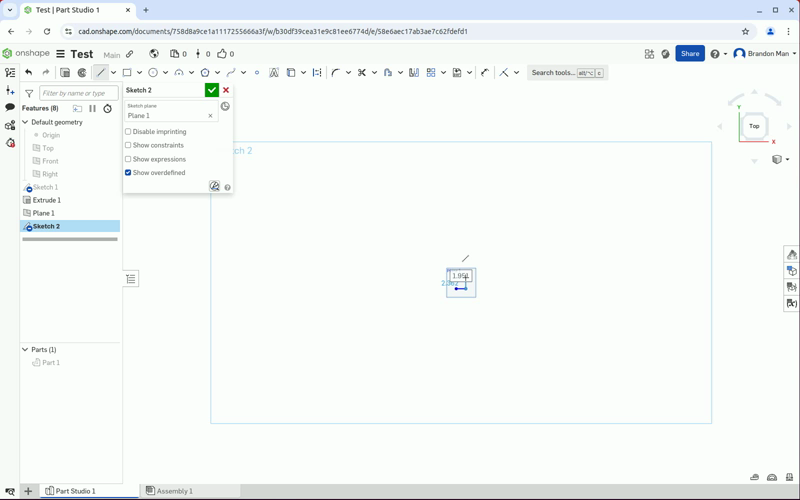
key_up(shift)
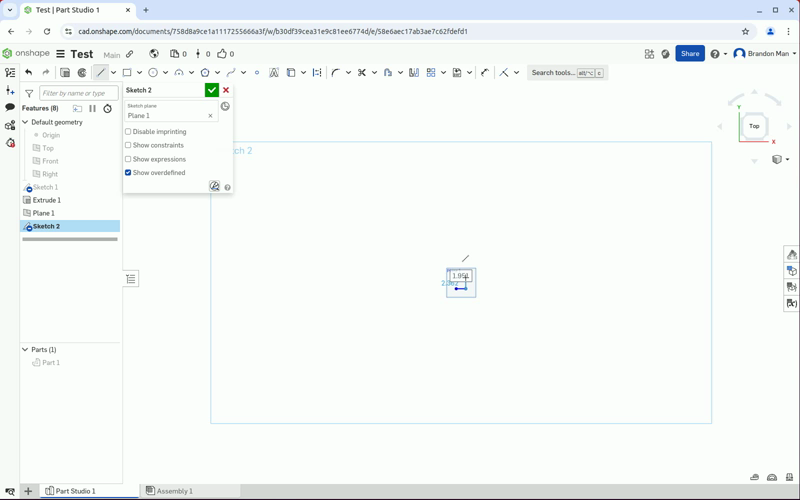
key_down(shift)
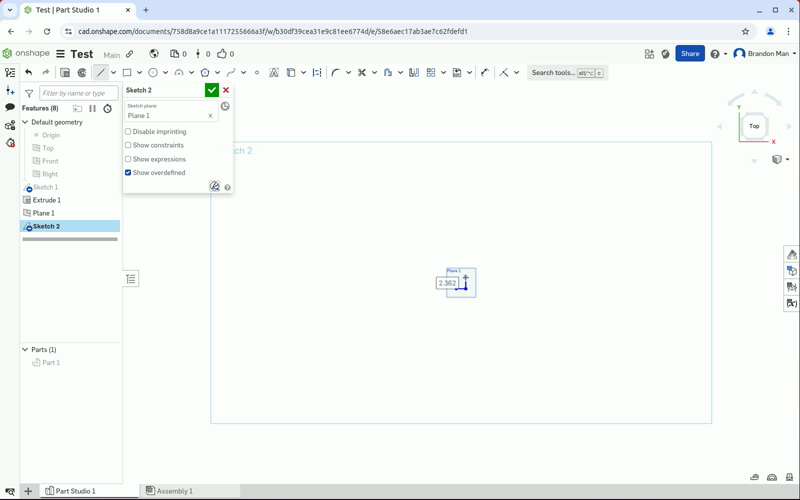
mouse_move(495, 277)
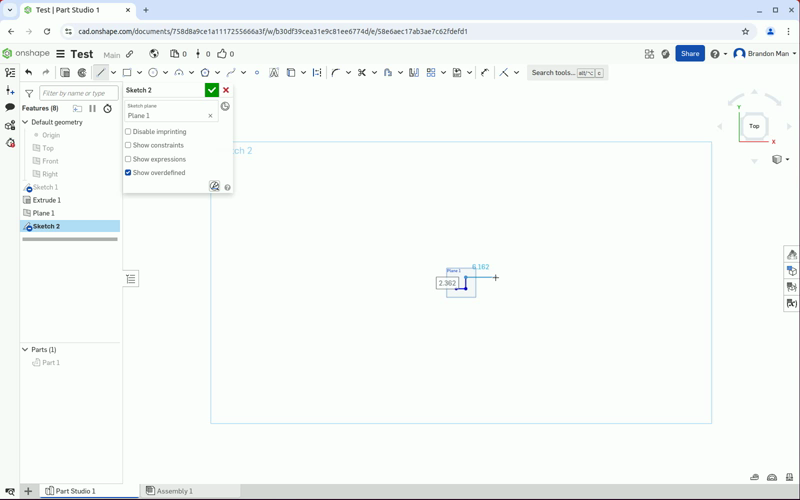
mouse_move(456, 277)
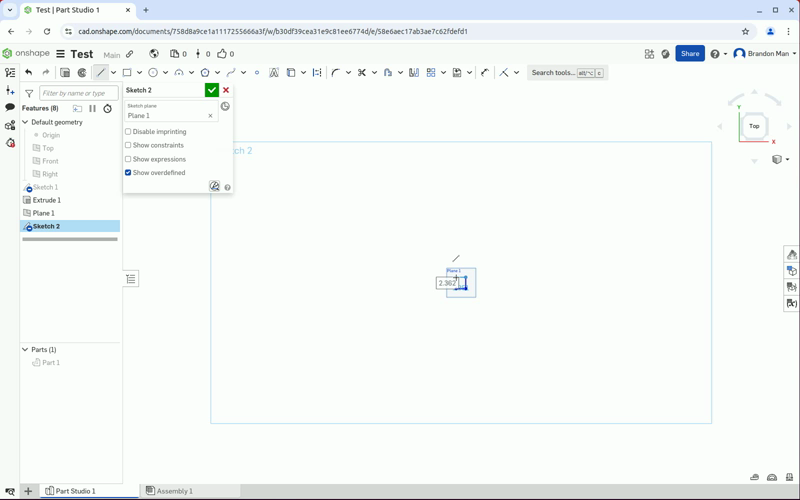
click(456, 277)
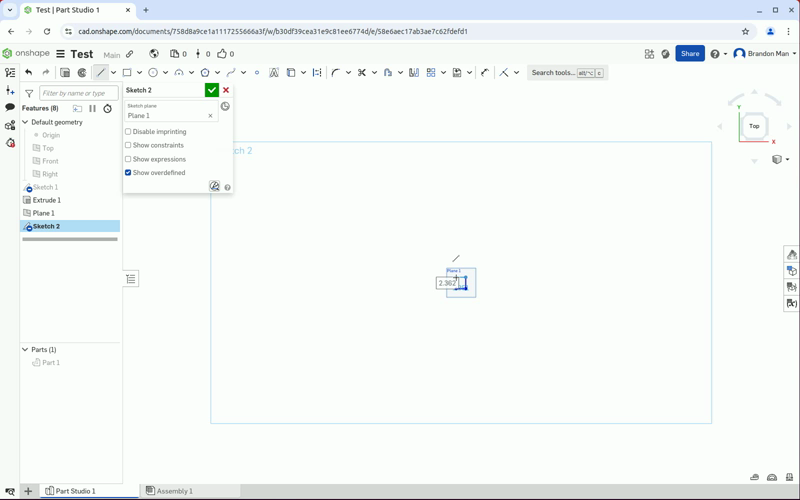
key_up(shift)
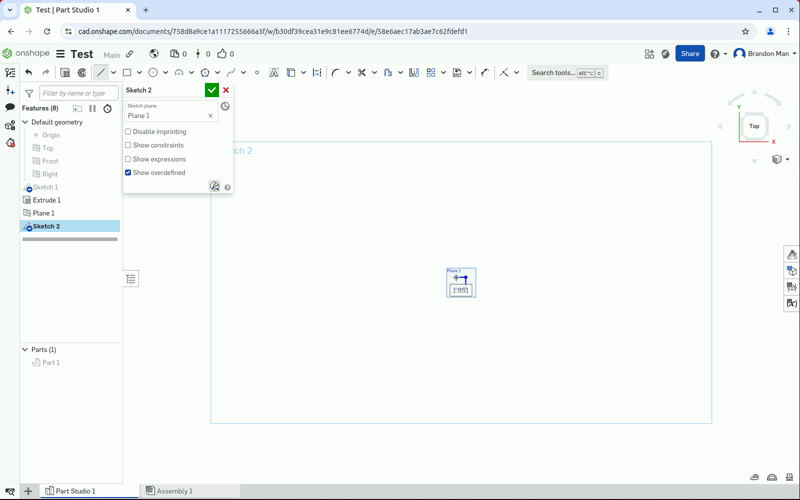
mouse_move(486, 277)
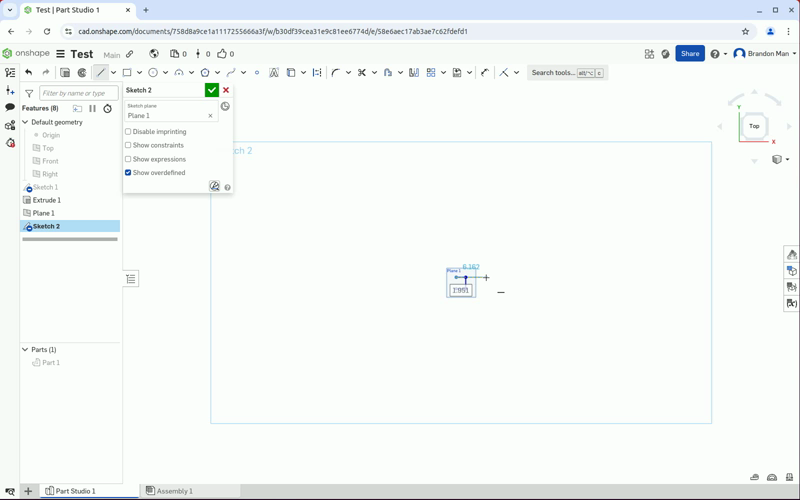
key_down(shift)
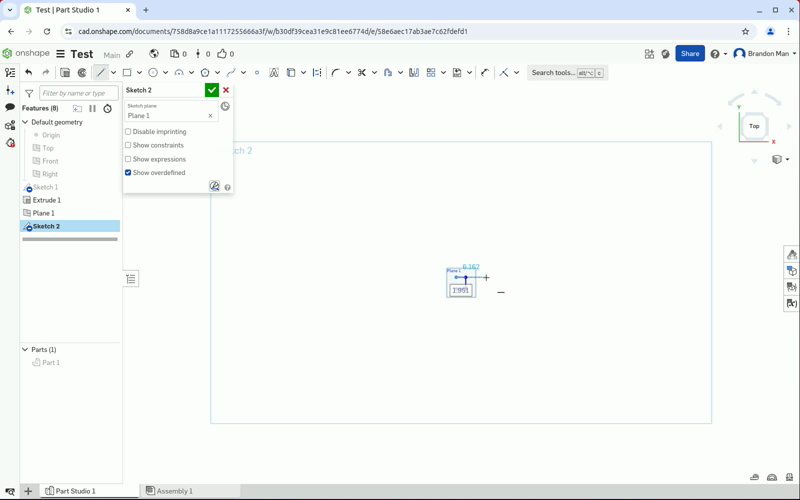
mouse_move(456, 288)
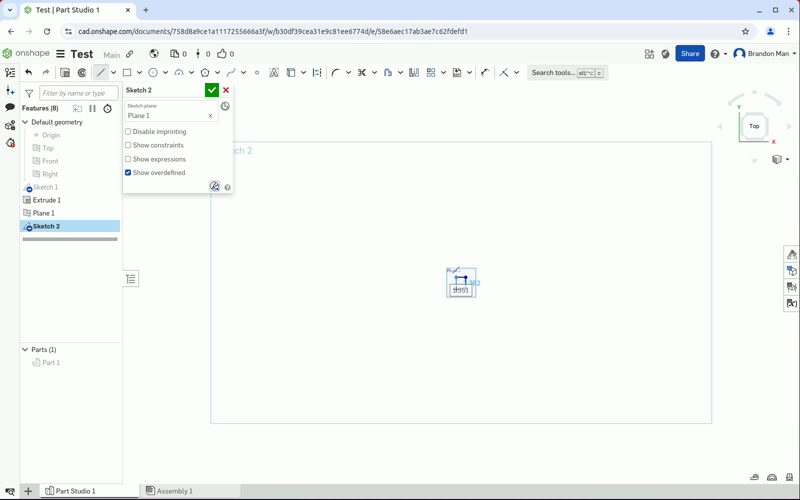
key_up(shift)
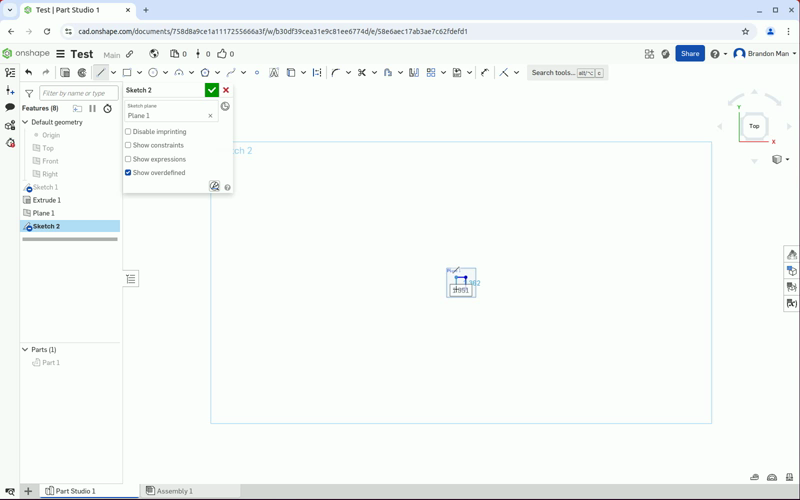
click(456, 288)
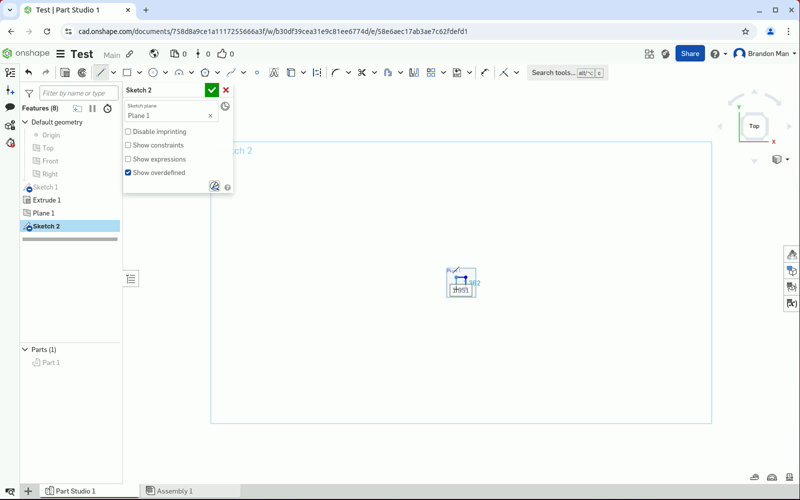
key(esc)
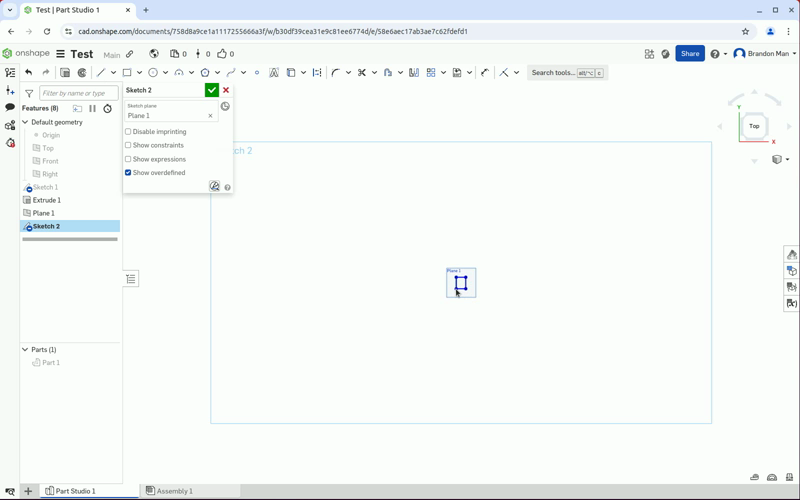
mouse_move(464, 281)
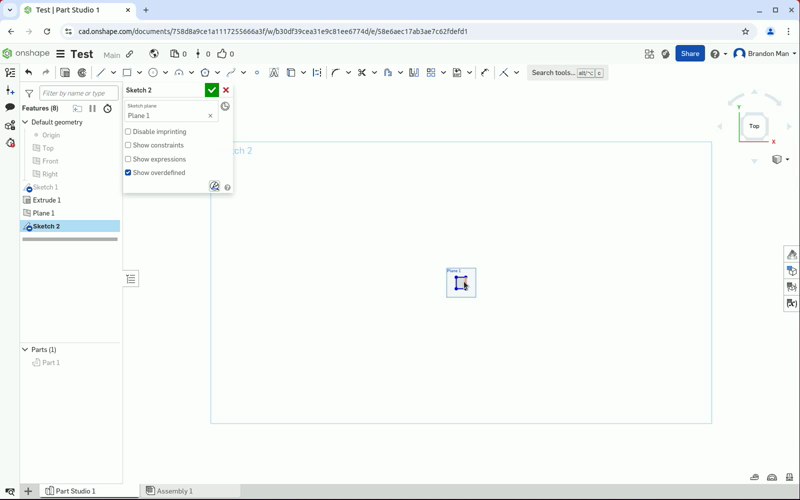
scroll(6)
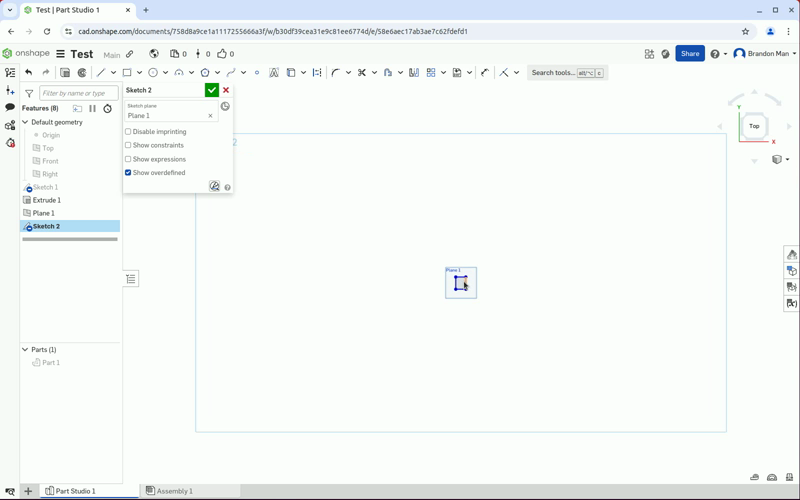
scroll(6)
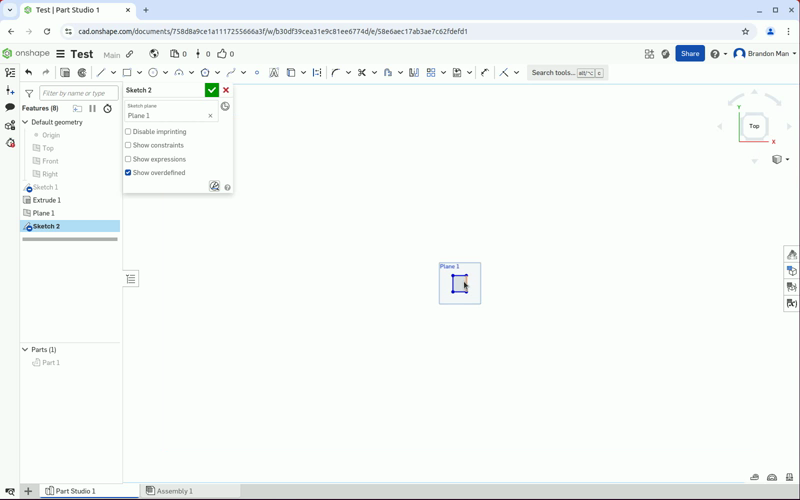
scroll(6)
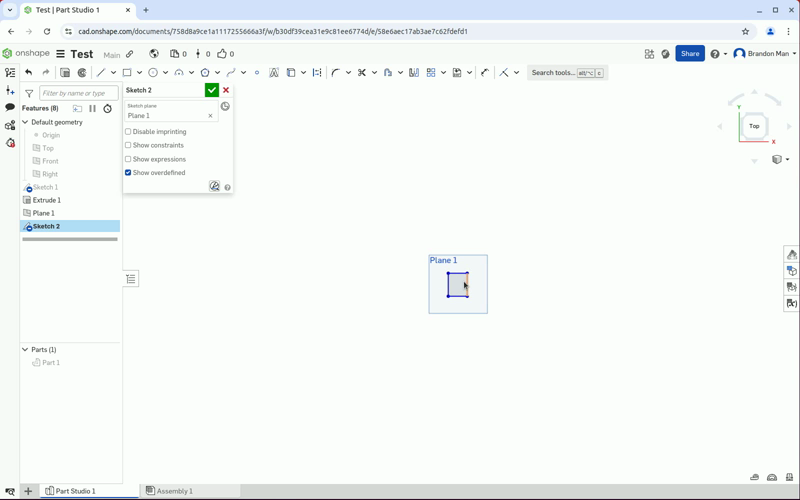
scroll(6)
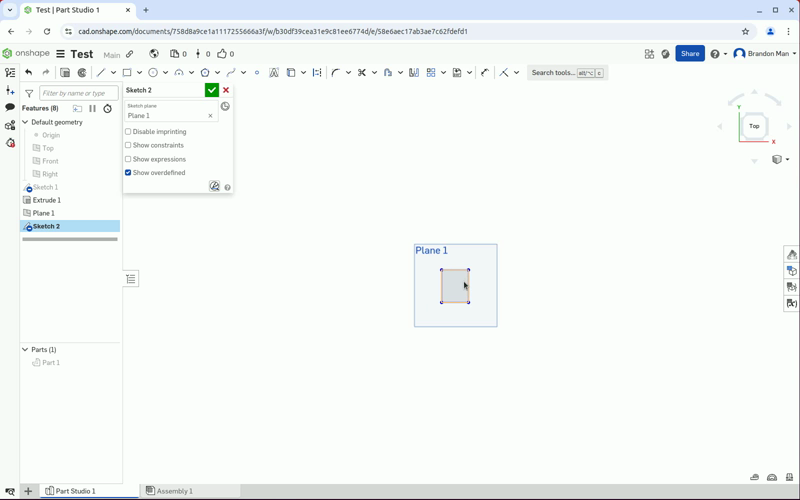
scroll(6)
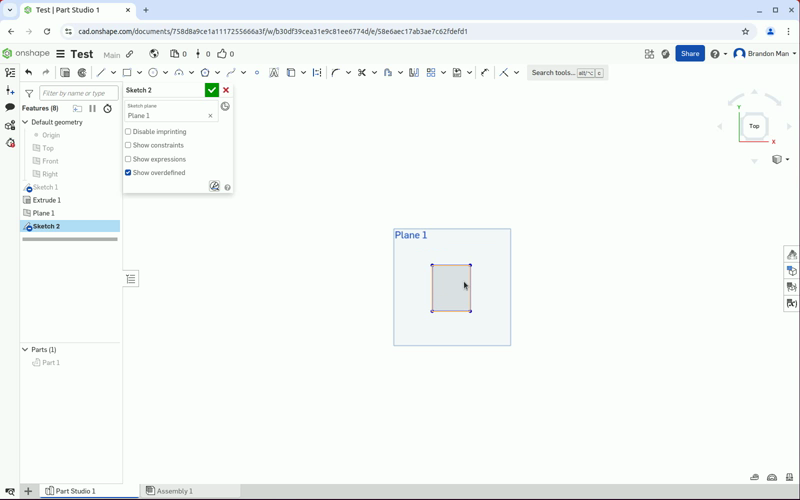
scroll(6)
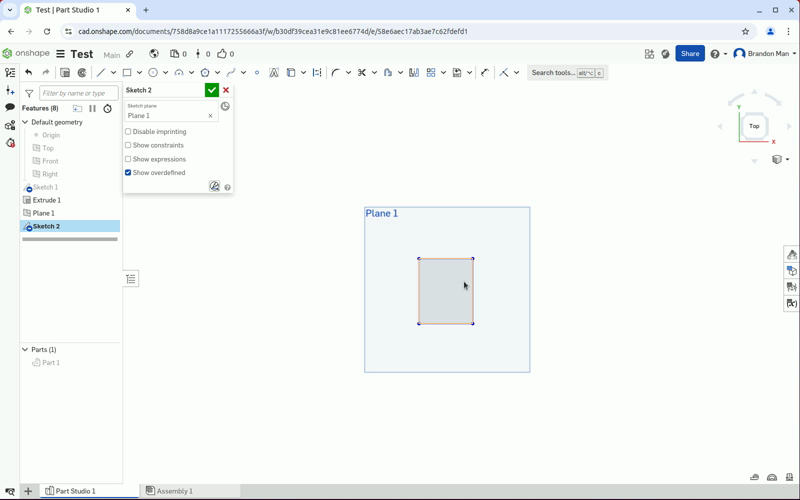
scroll(6)
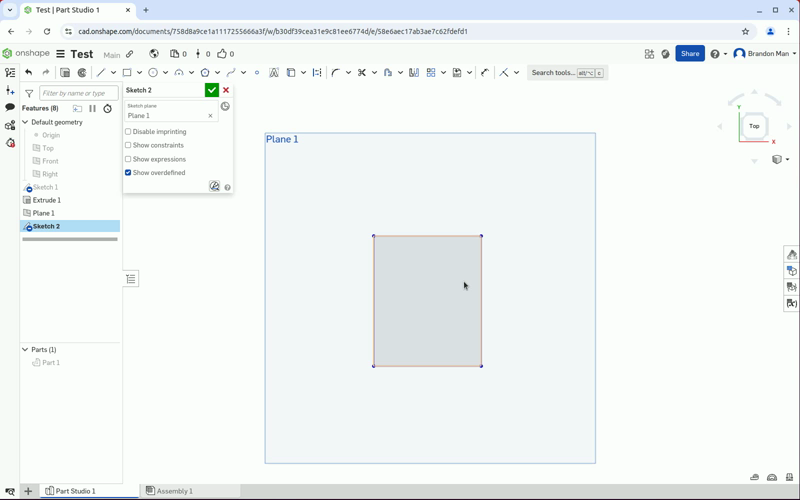
click(464, 281)
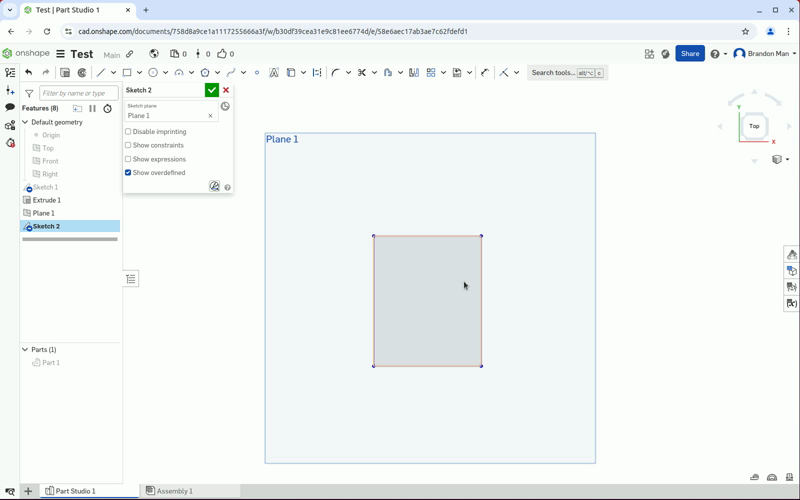
scroll(-6)
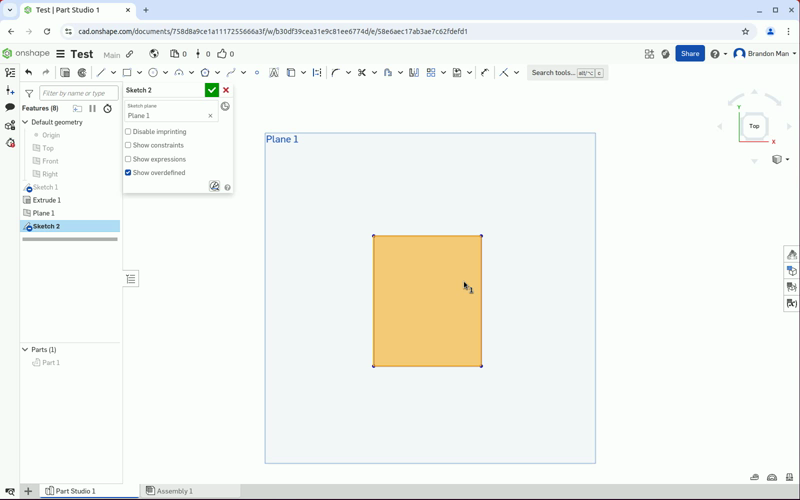
scroll(-6)
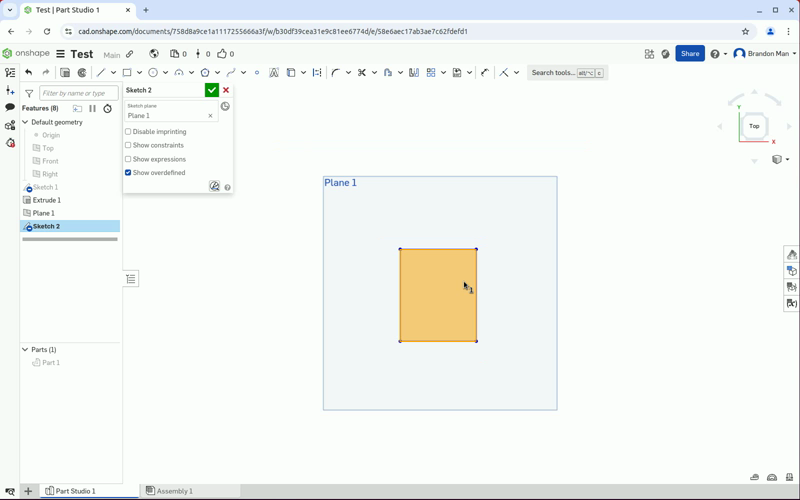
scroll(-6)
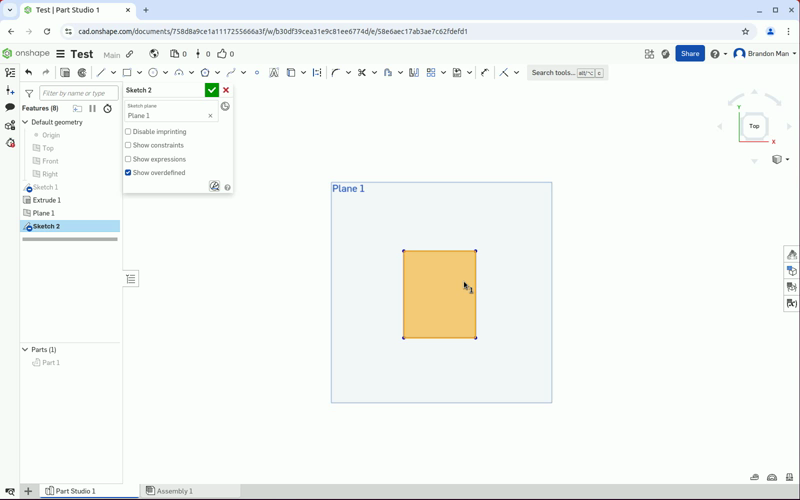
scroll(-6)
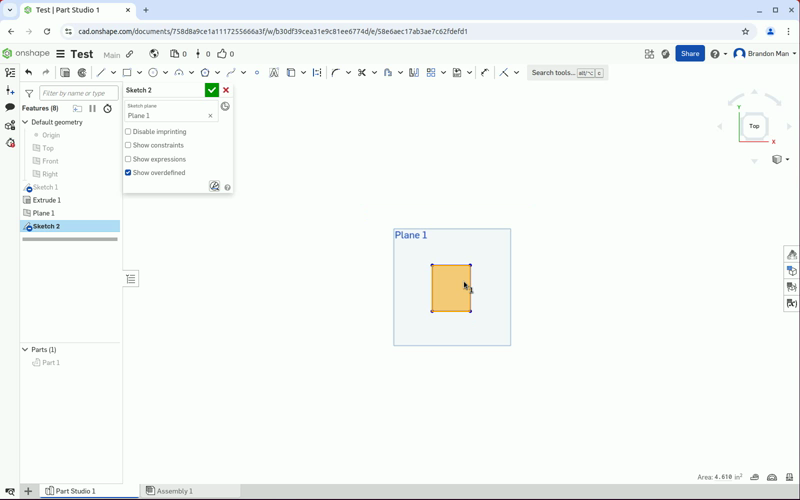
scroll(-6)
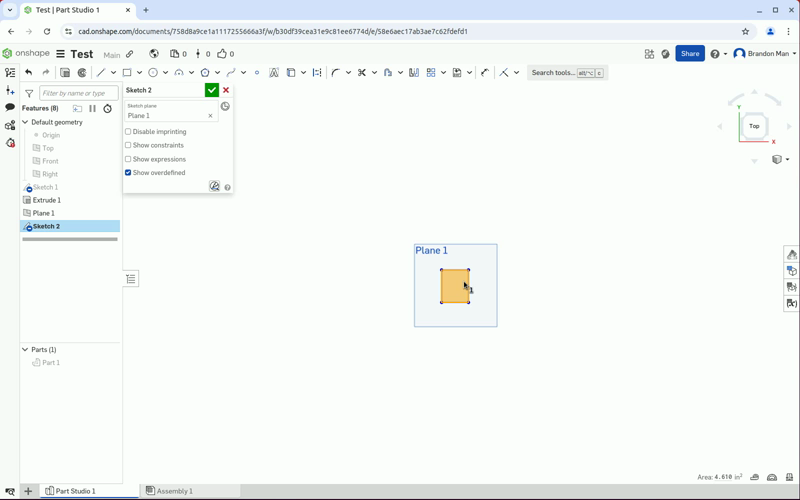
scroll(-6)
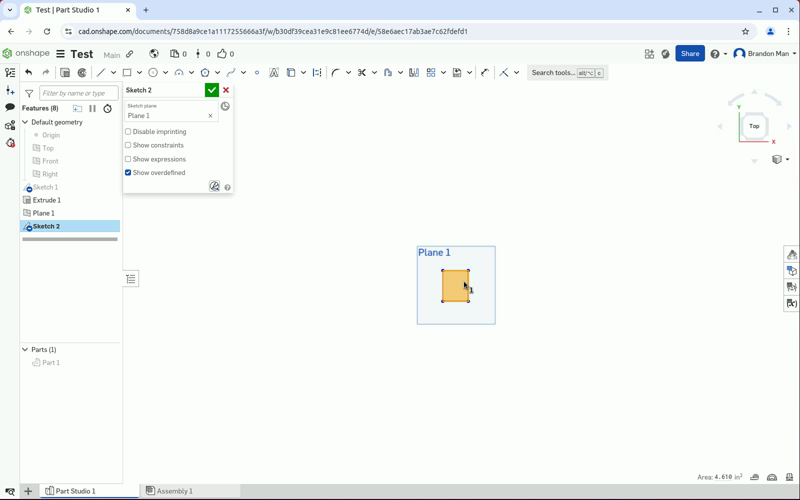
scroll(-6)
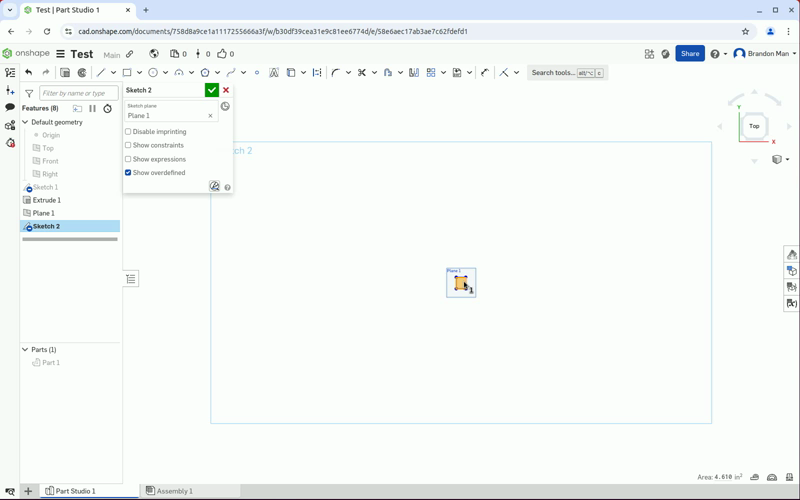
mouse_move(73, 352)
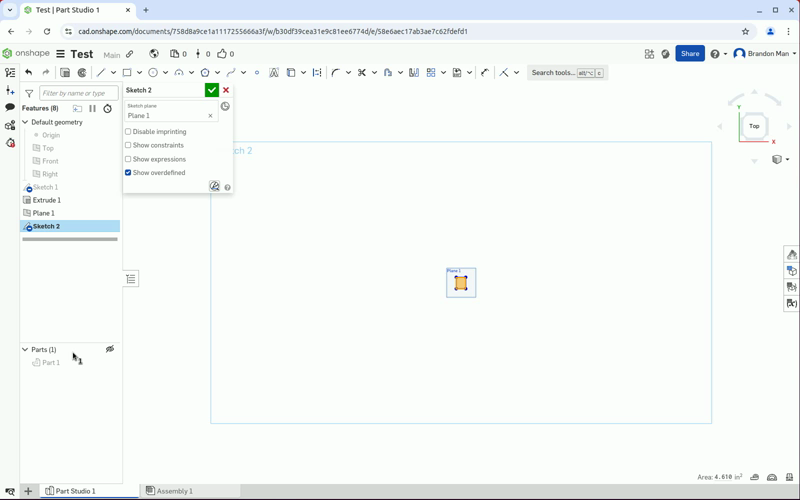
key(shift+y)
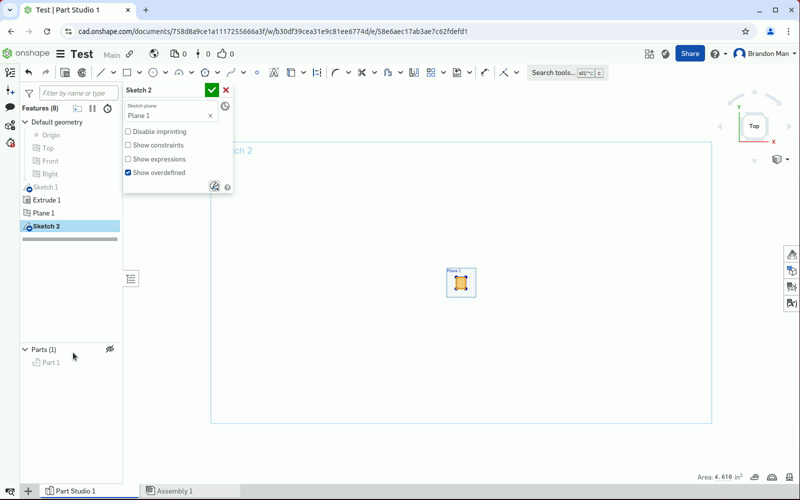
key(shift+e)
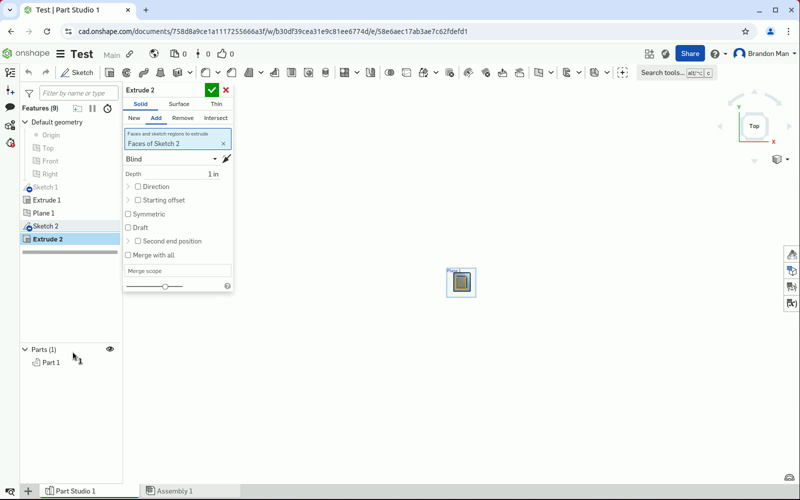
mouse_move(143, 106)
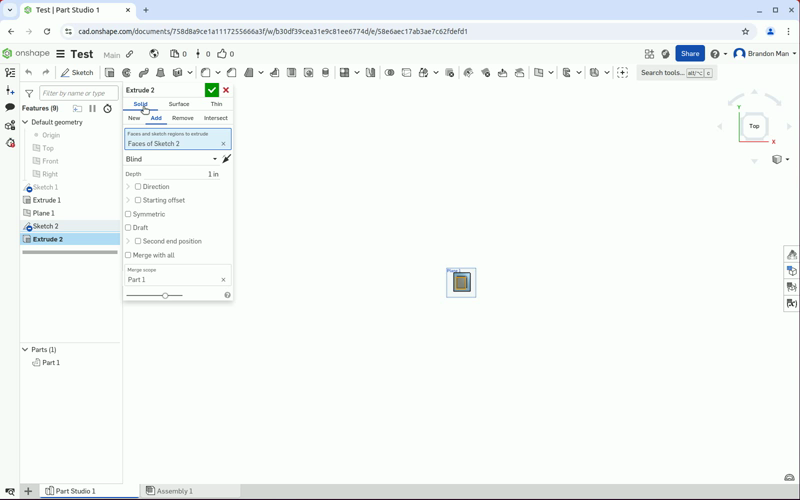
click(143, 106)
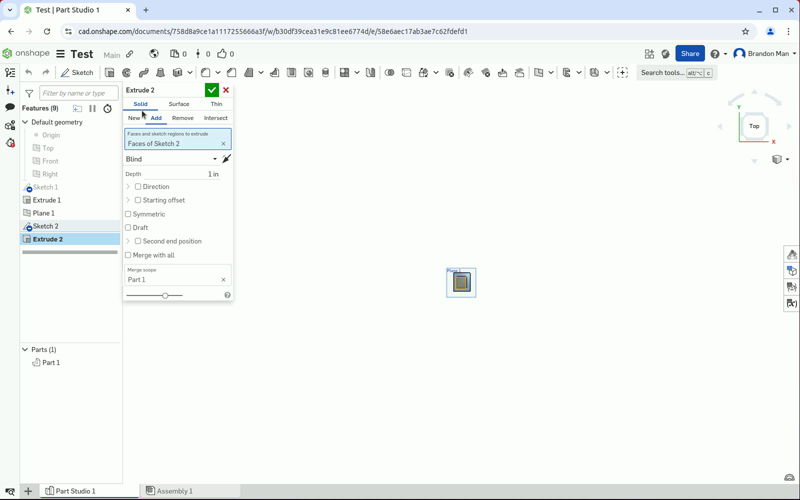
mouse_move(137, 120)
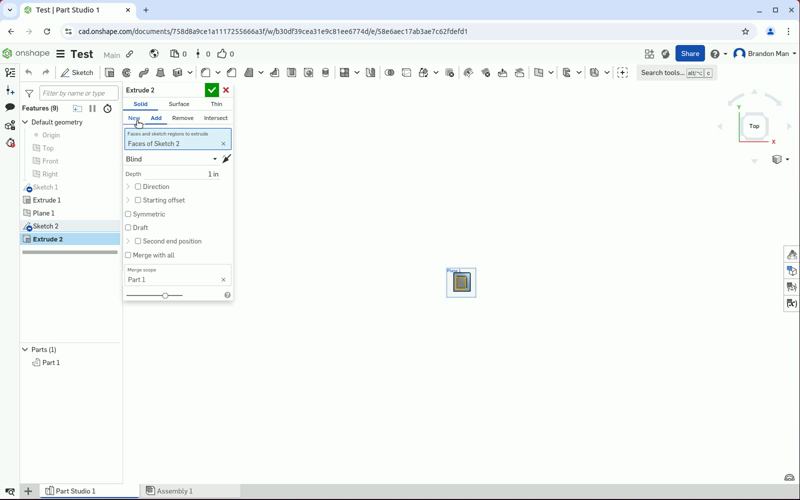
click(137, 120)
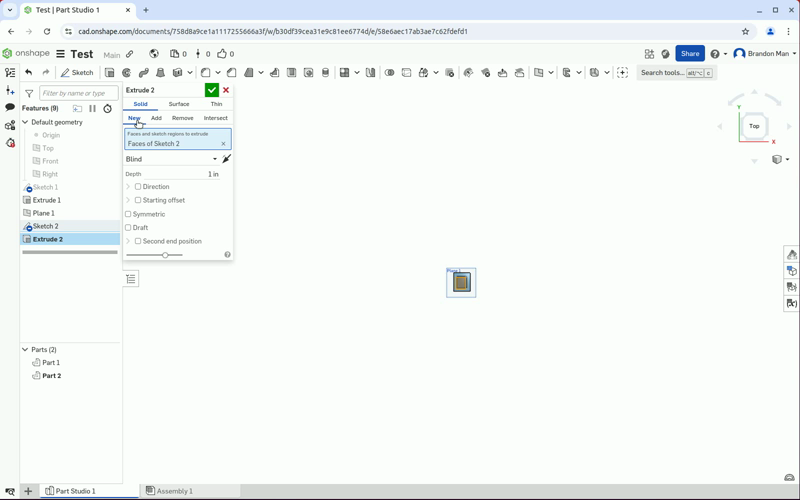
key(tab, 4)
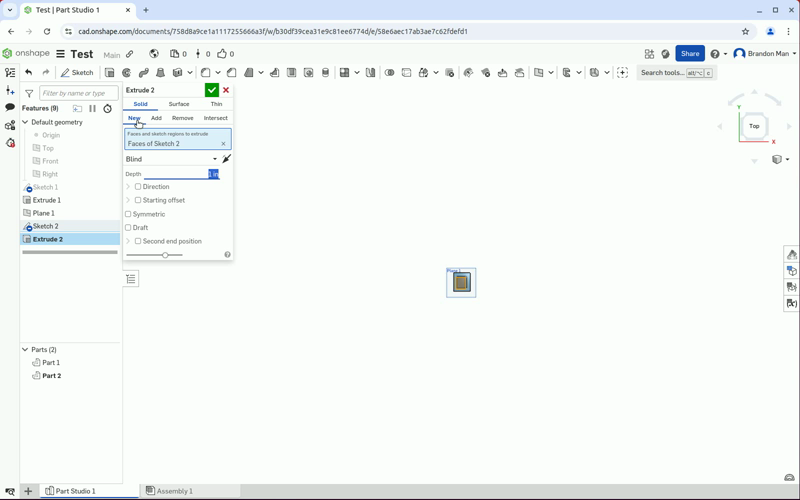
text(-3.129)
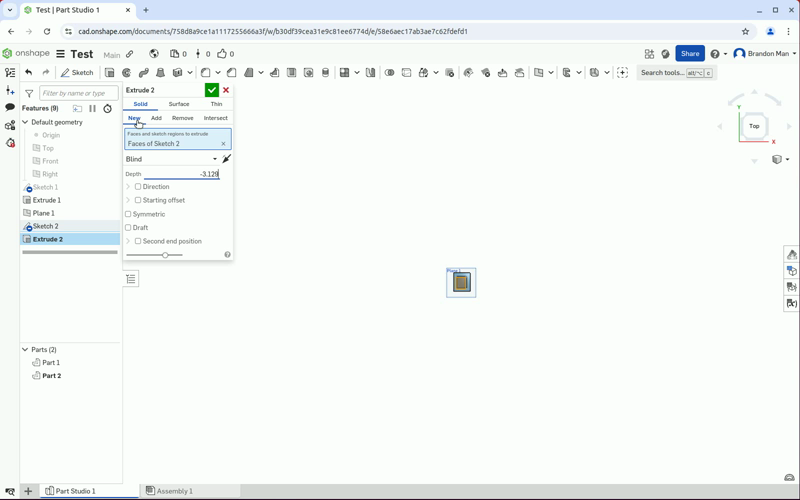
key(enter)
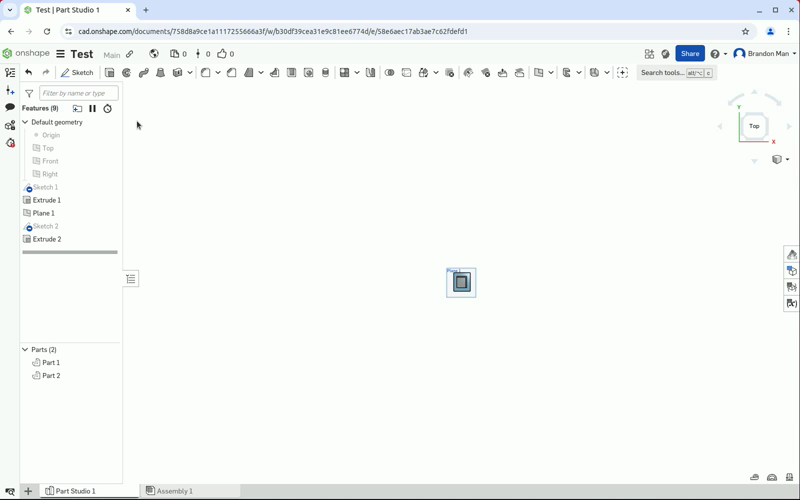
key(shift+h)
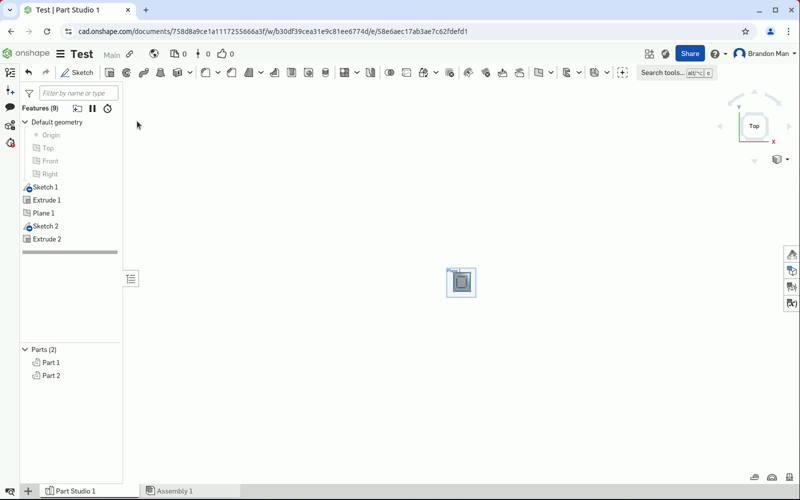
key(shift+h)
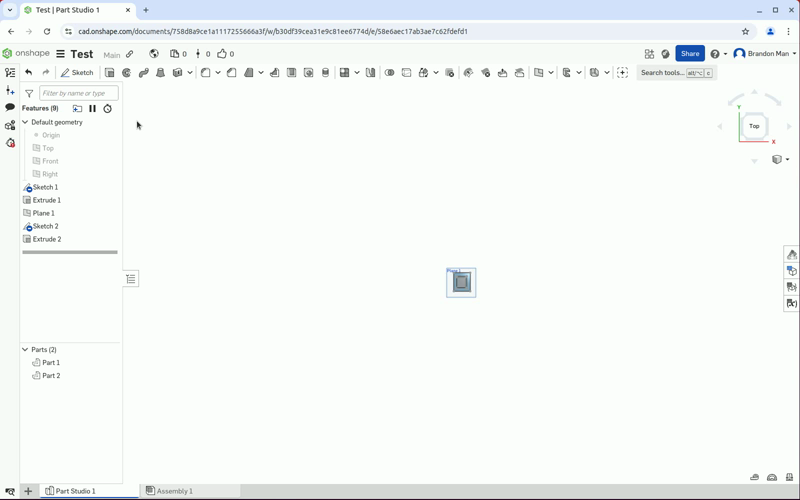
key(shift+7)
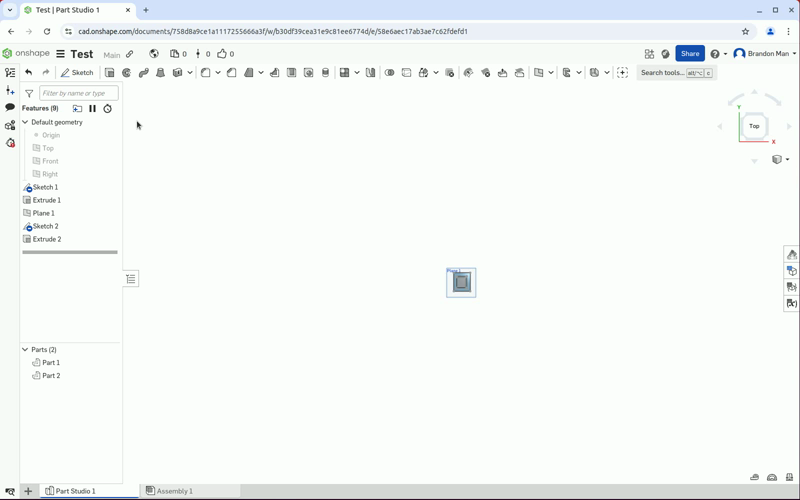
key(up, 3)
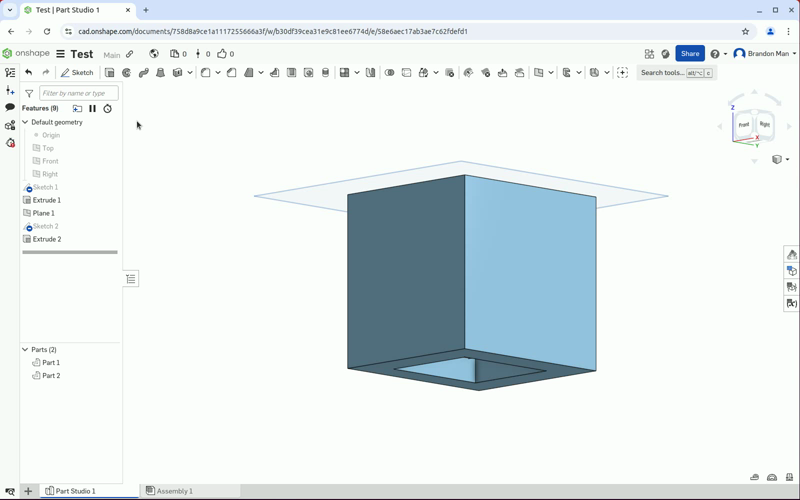
key(left, 3)
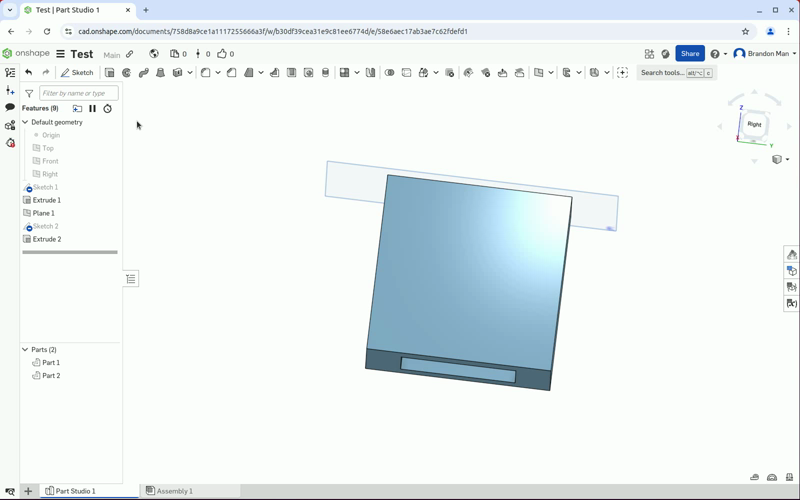
key(right, 3)
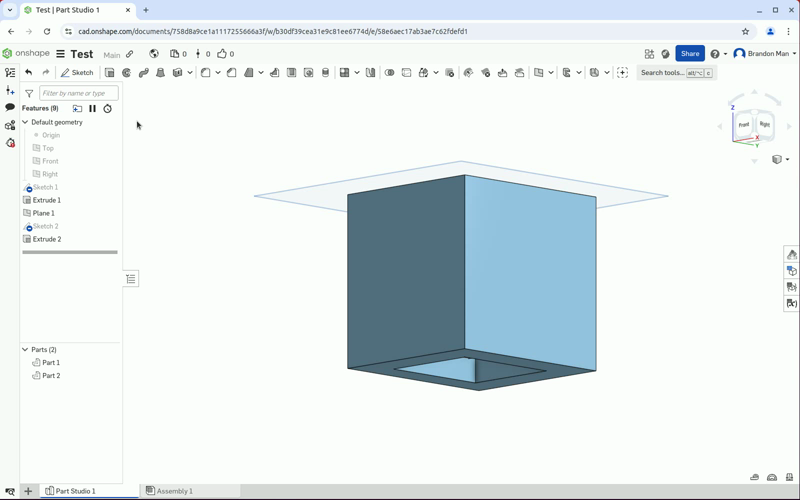
key(down, 3)
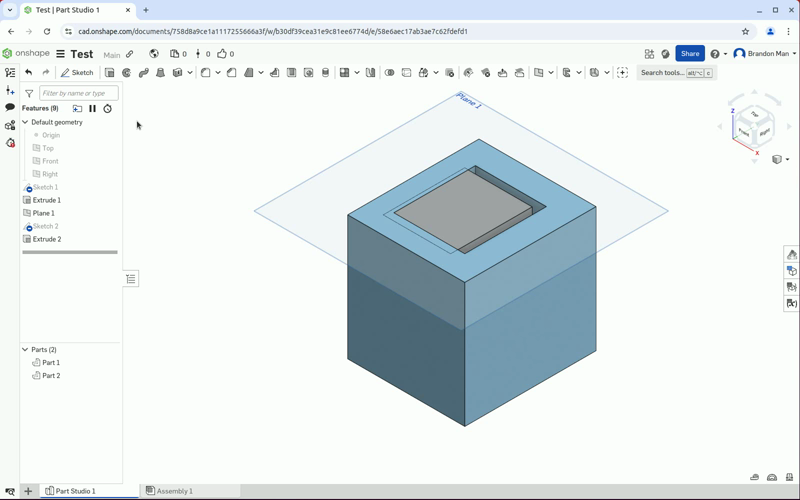
mouse_move(73, 189)
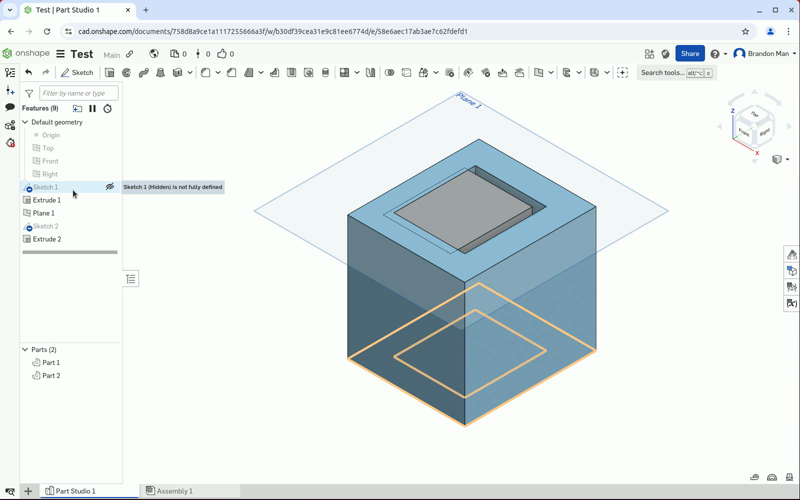
click(73, 189)